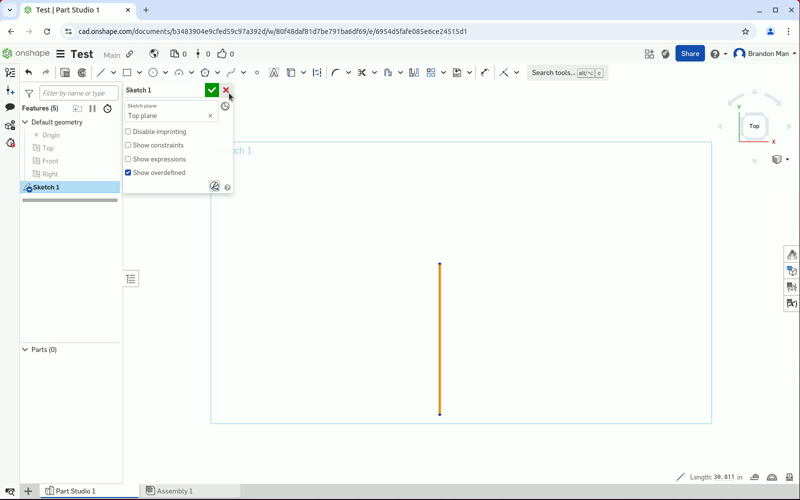
key(shift+h)
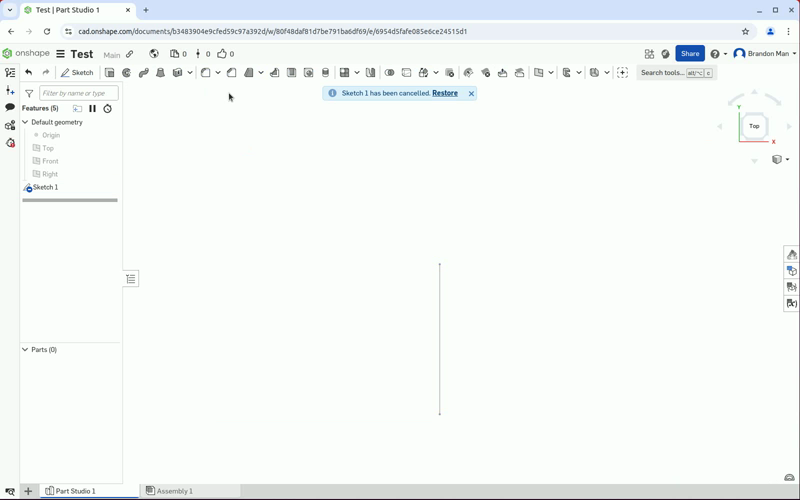
key(shift+s)
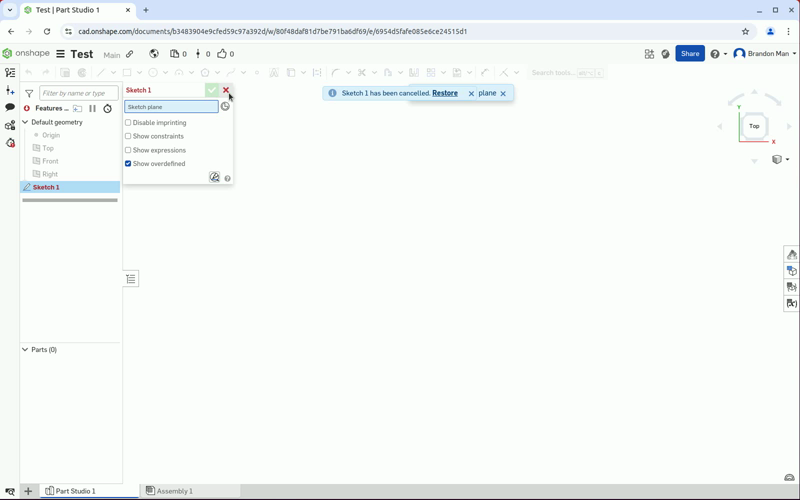
mouse_move(73, 150)
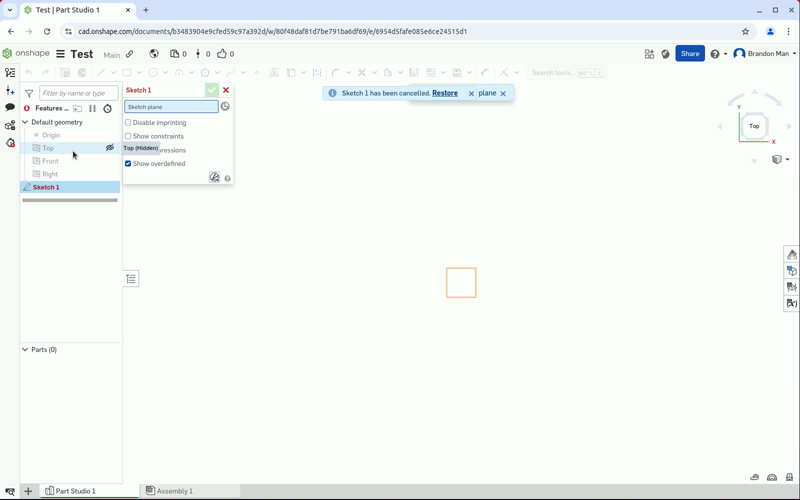
click(73, 150)
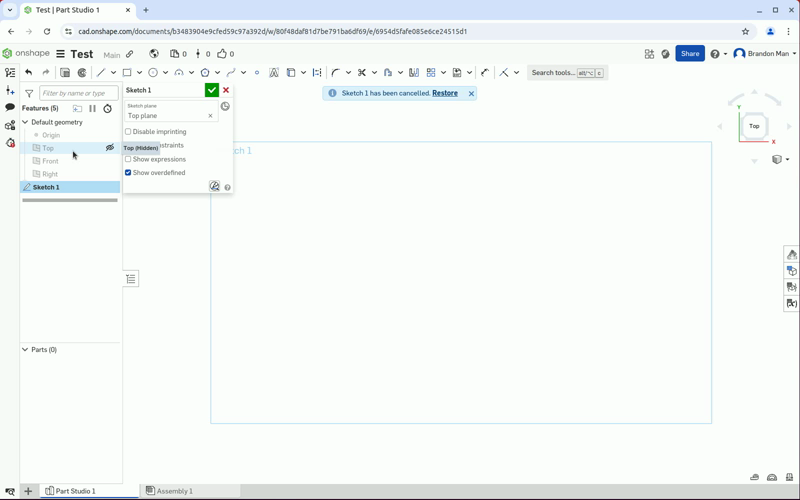
mouse_move(73, 352)
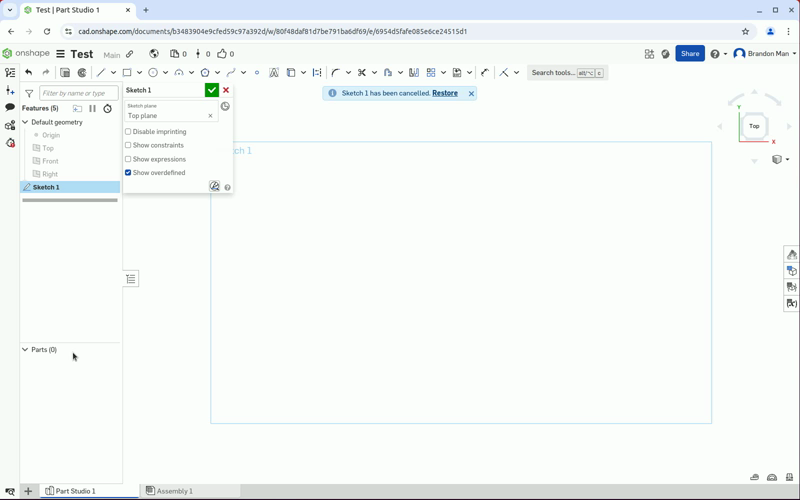
key(y)
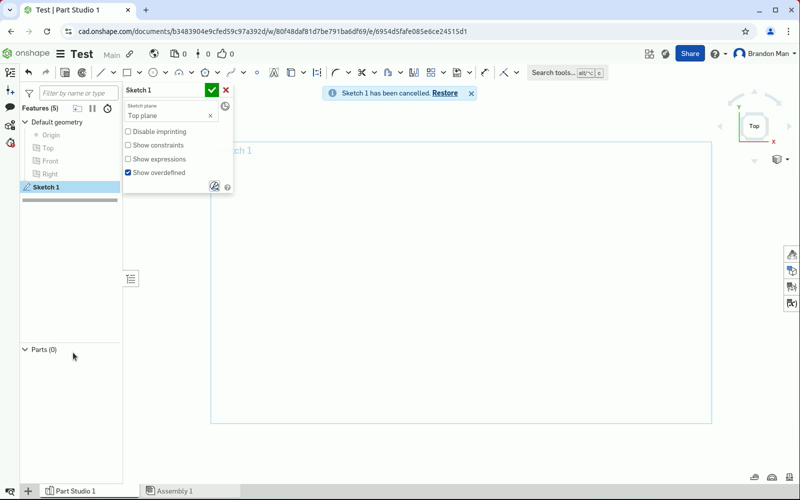
key(l)
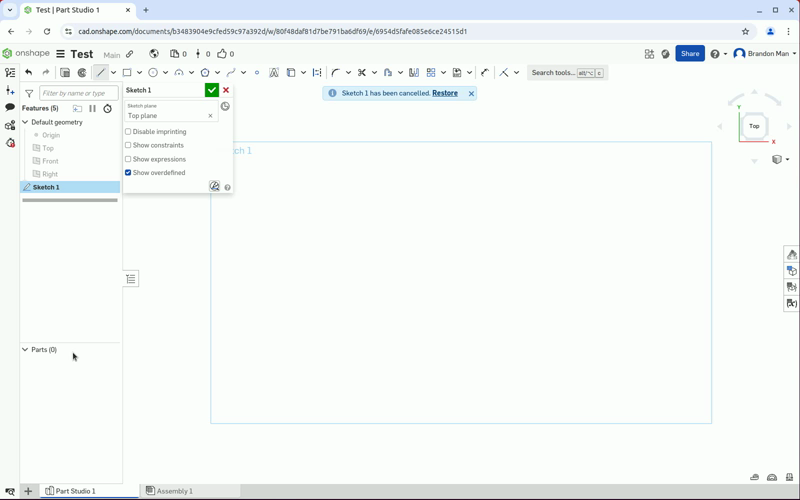
key_down(shift)
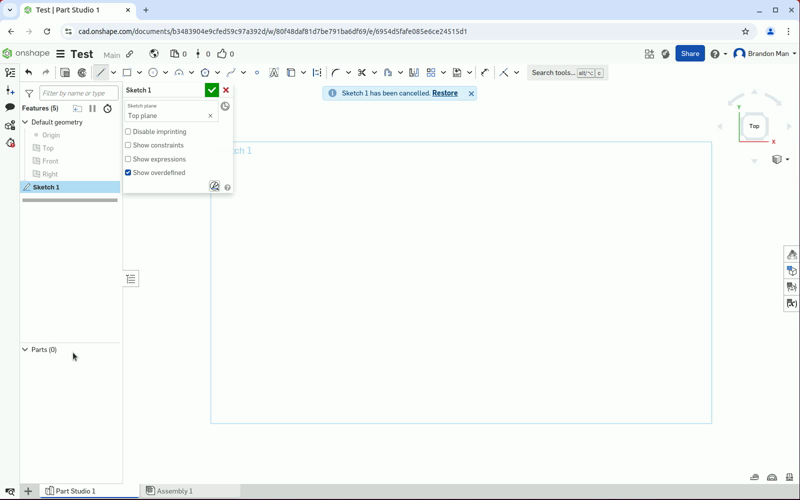
mouse_move(460, 395)
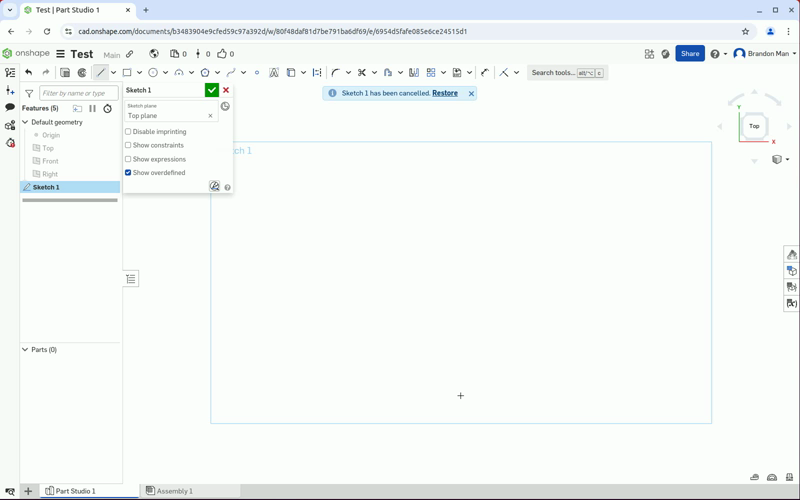
click(460, 395)
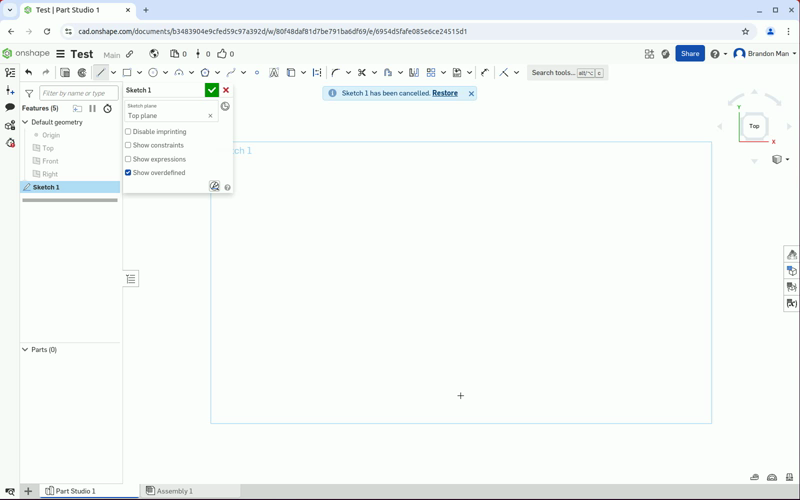
key_up(shift)
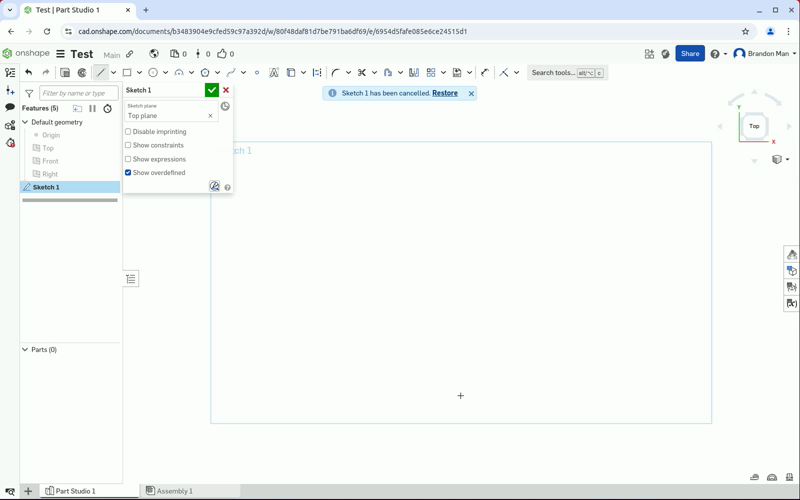
key_down(shift)
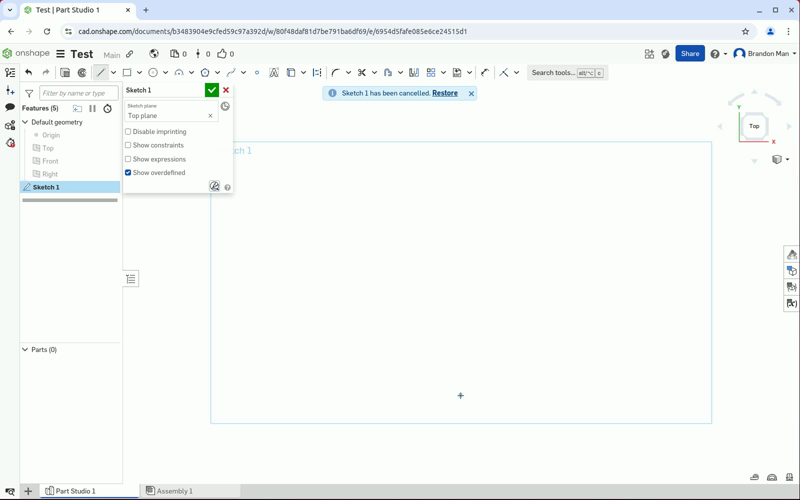
mouse_move(490, 395)
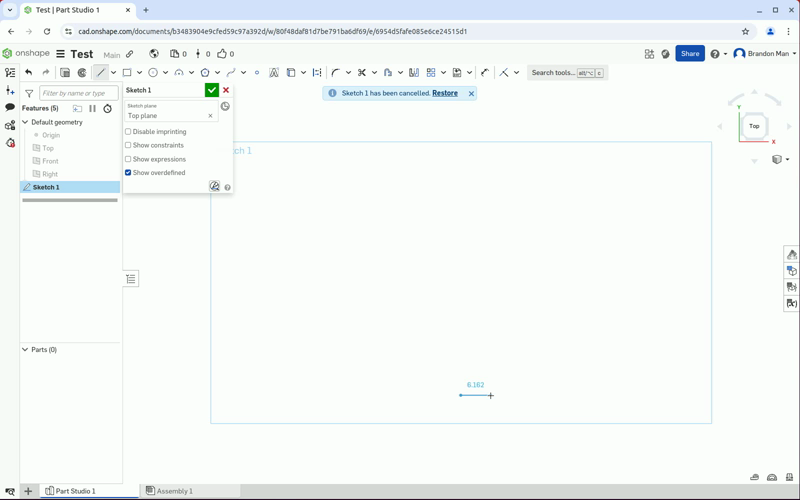
mouse_move(496, 358)
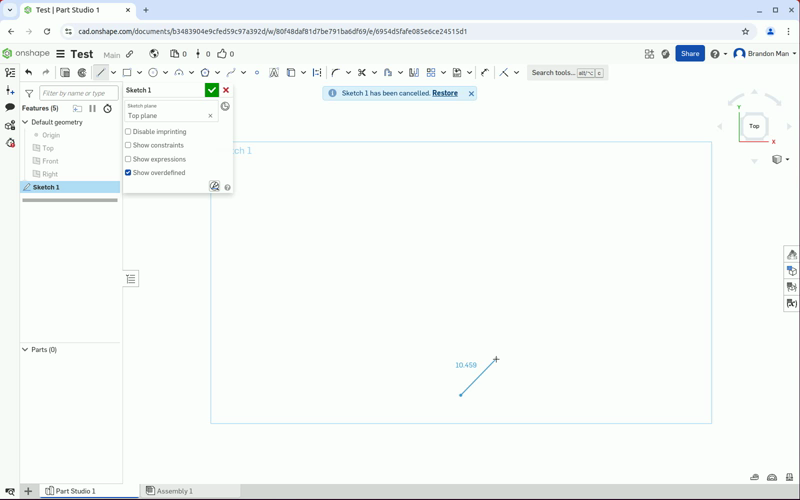
click(496, 358)
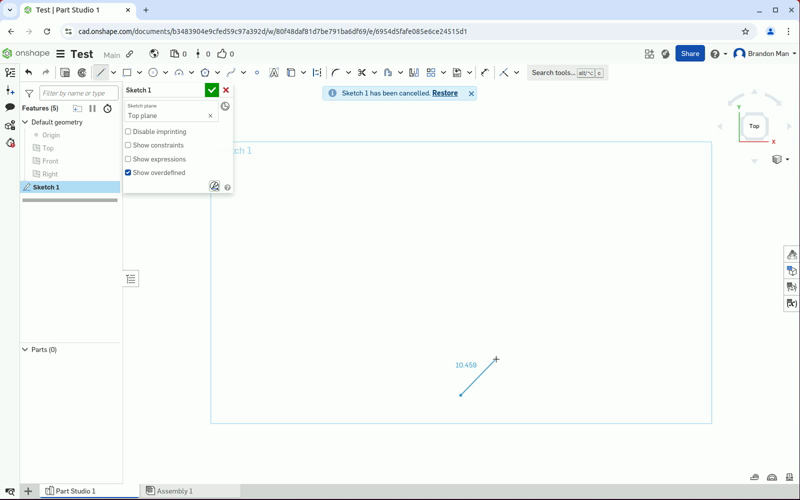
key_up(shift)
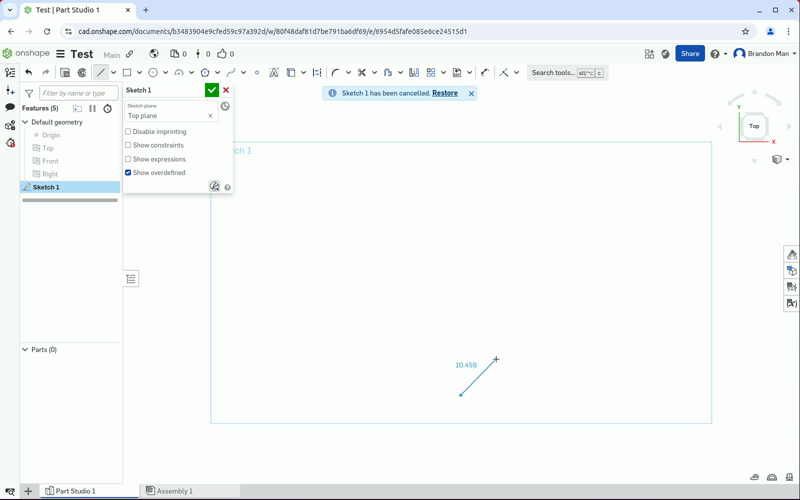
key(esc)
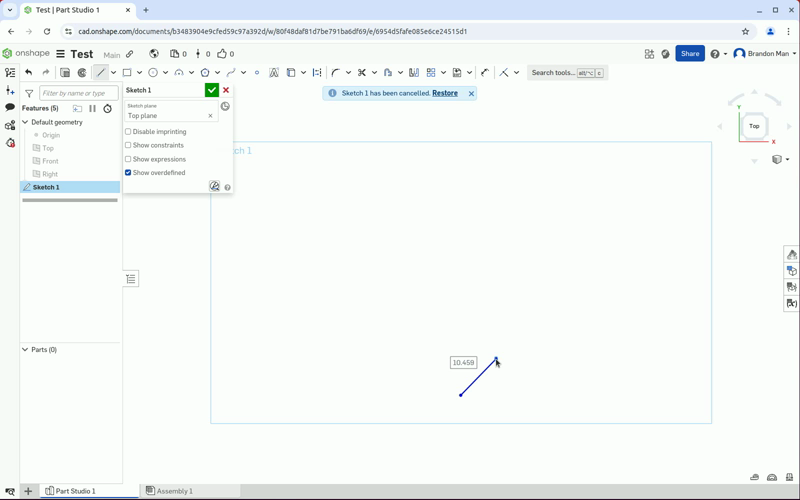
key(a)
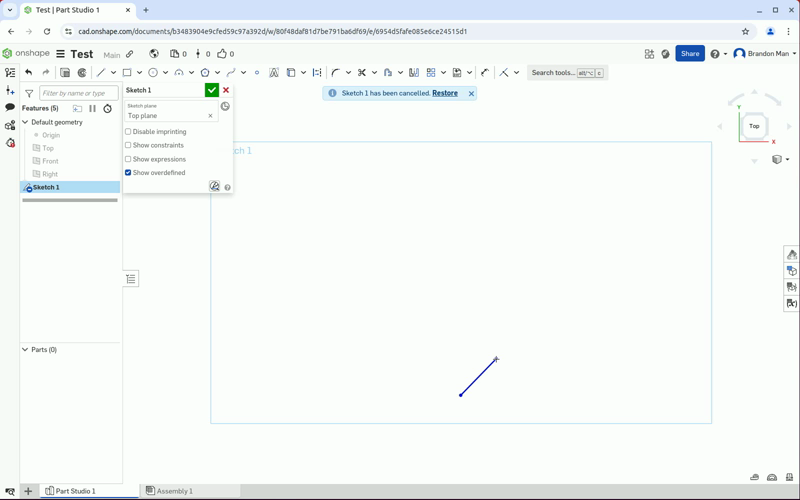
mouse_move(496, 358)
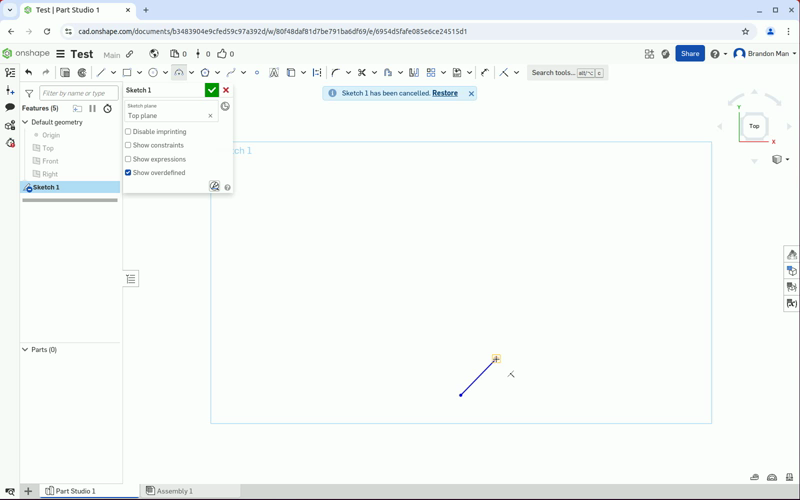
click(496, 358)
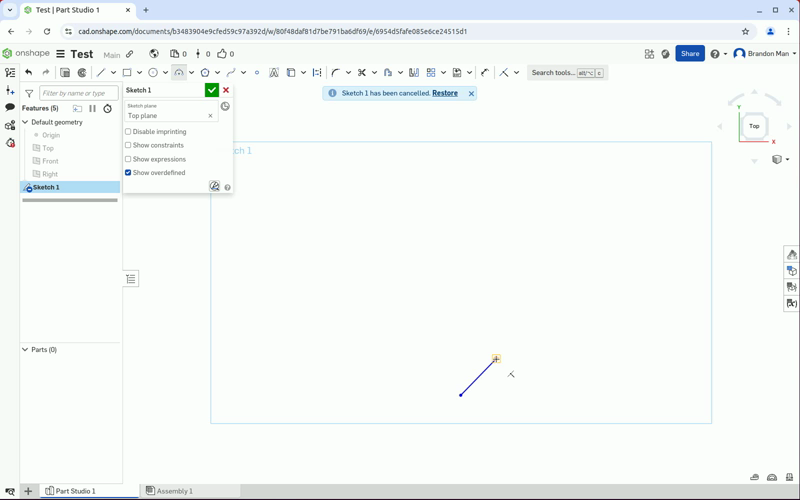
key_down(shift)
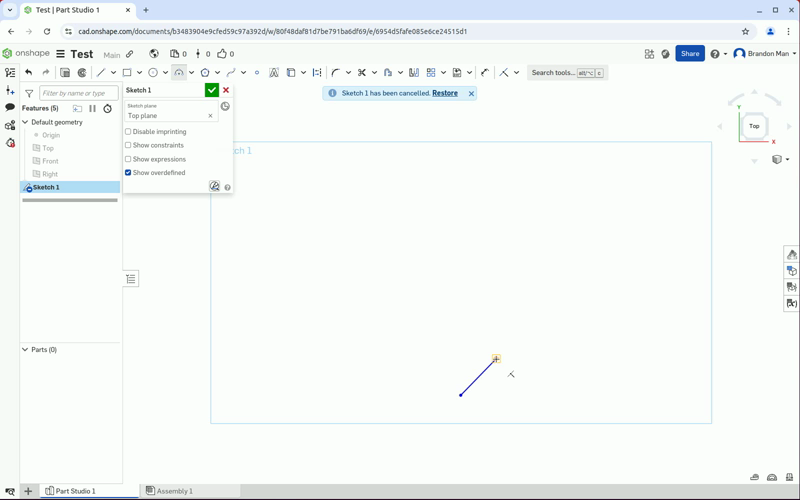
mouse_move(536, 319)
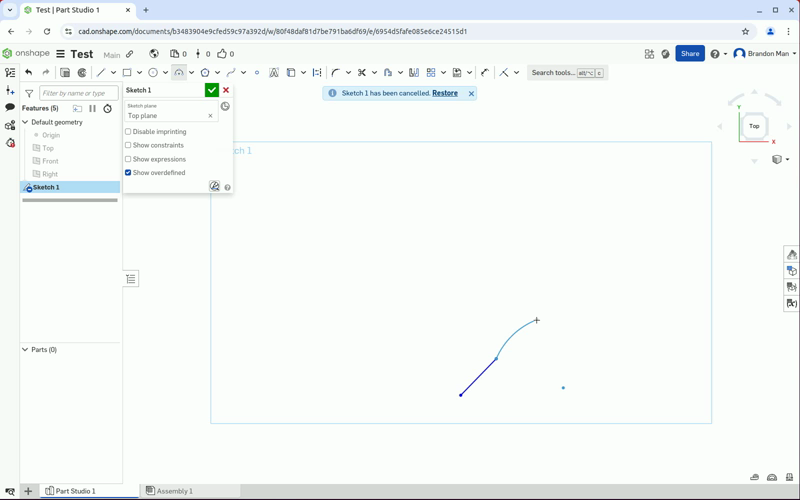
click(536, 319)
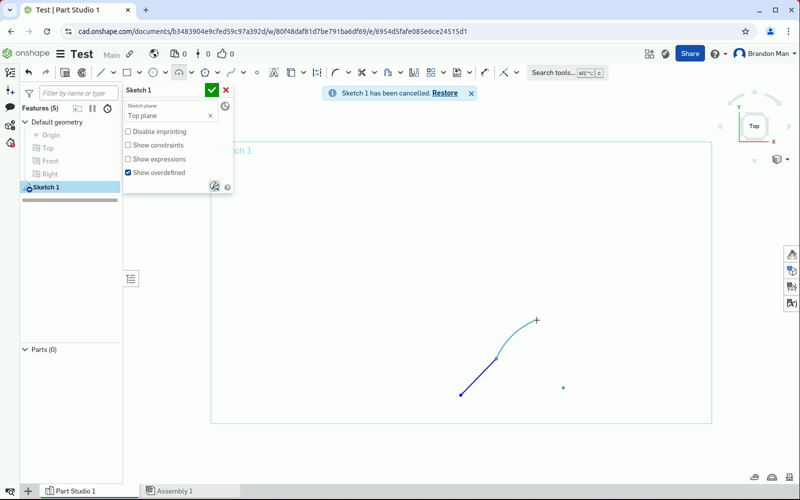
mouse_move(496, 318)
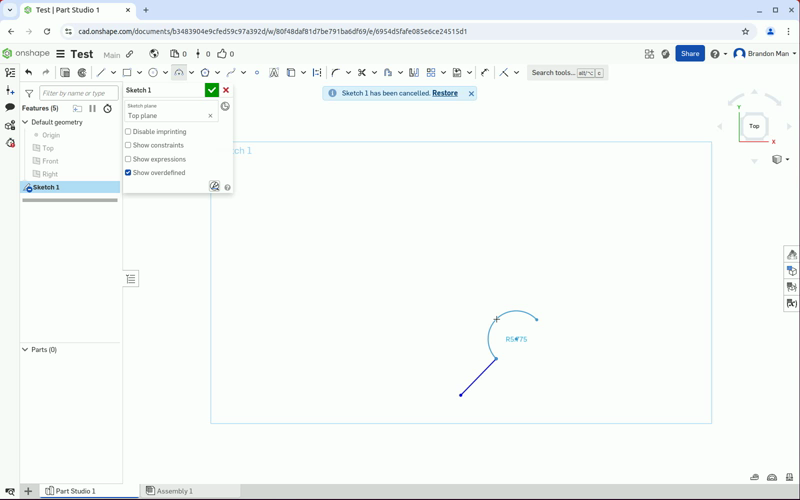
click(496, 318)
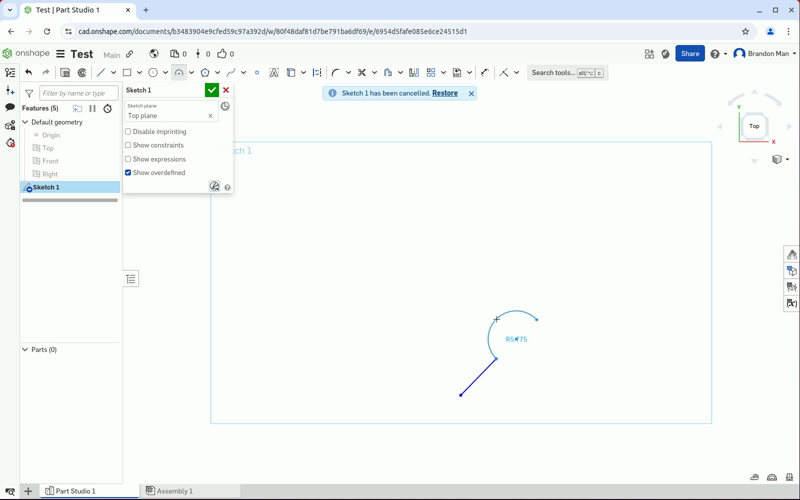
key_up(shift)
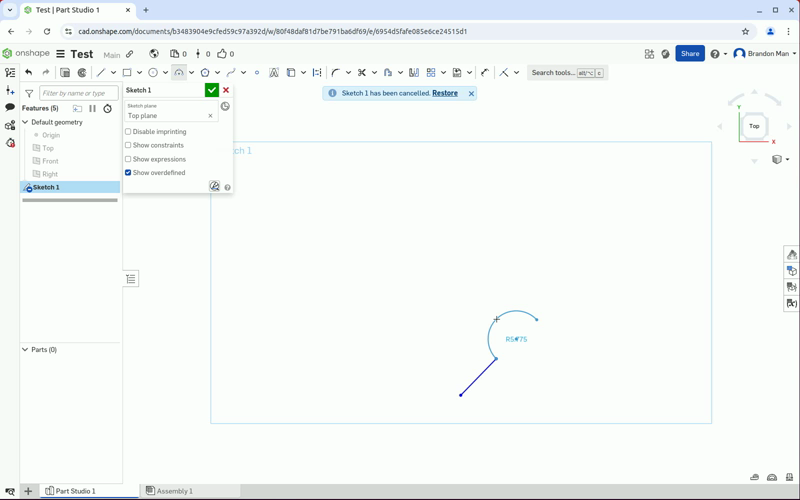
key(esc)
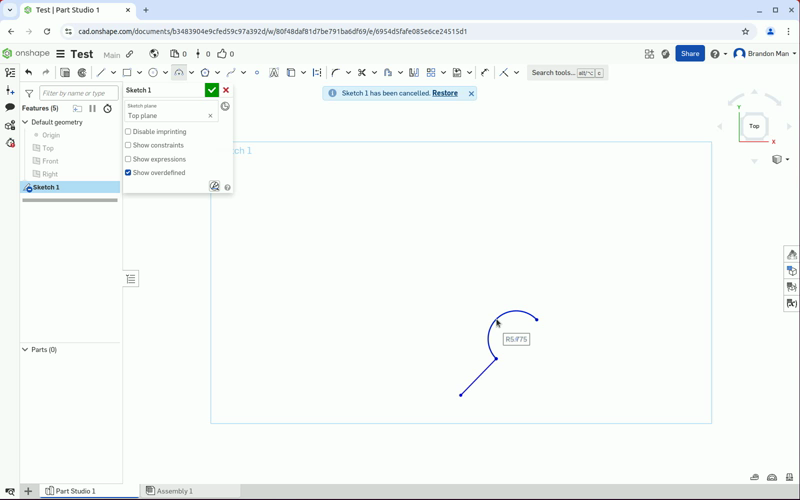
key(l)
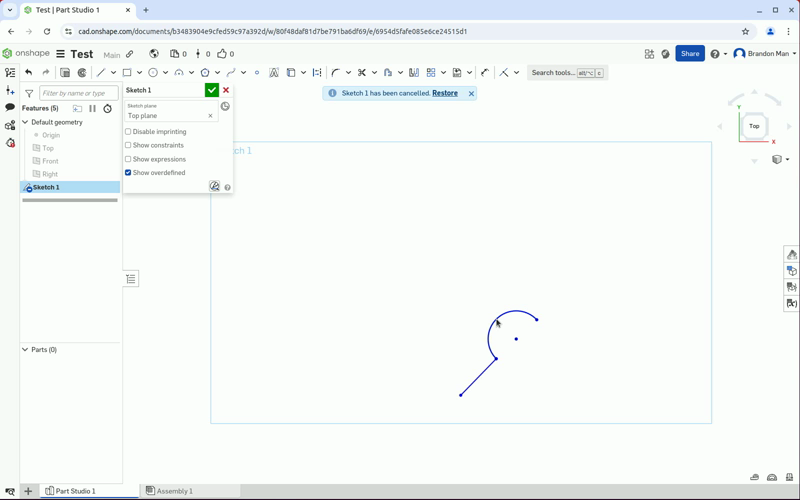
mouse_move(536, 319)
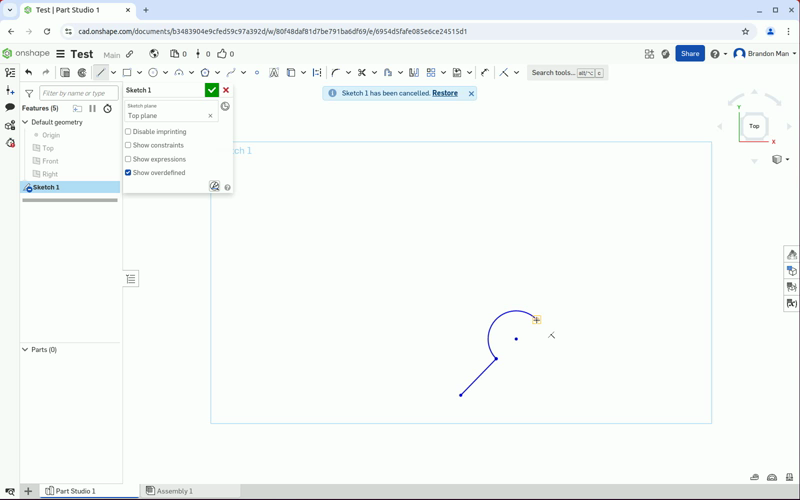
click(536, 319)
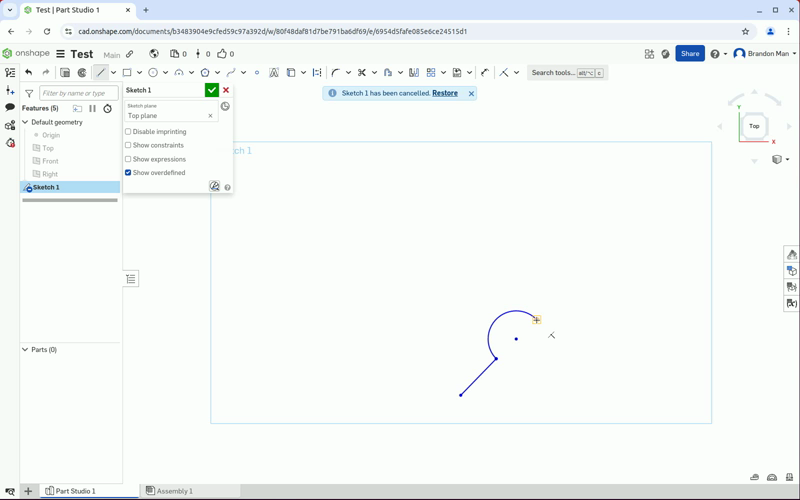
key_down(shift)
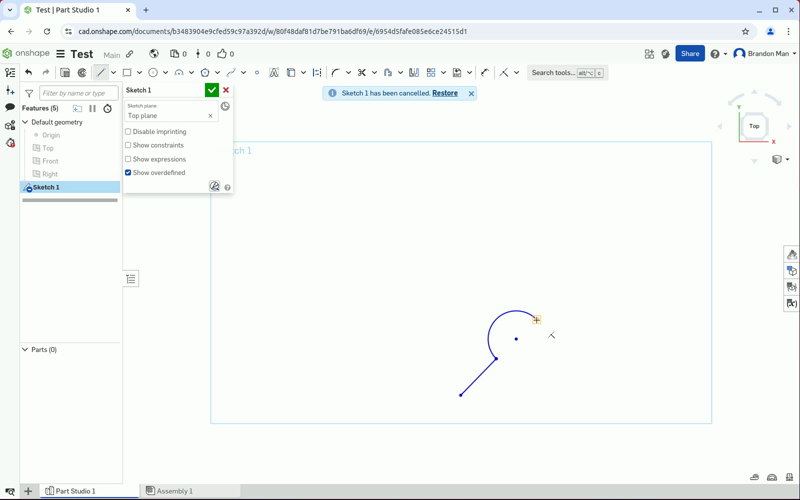
mouse_move(566, 319)
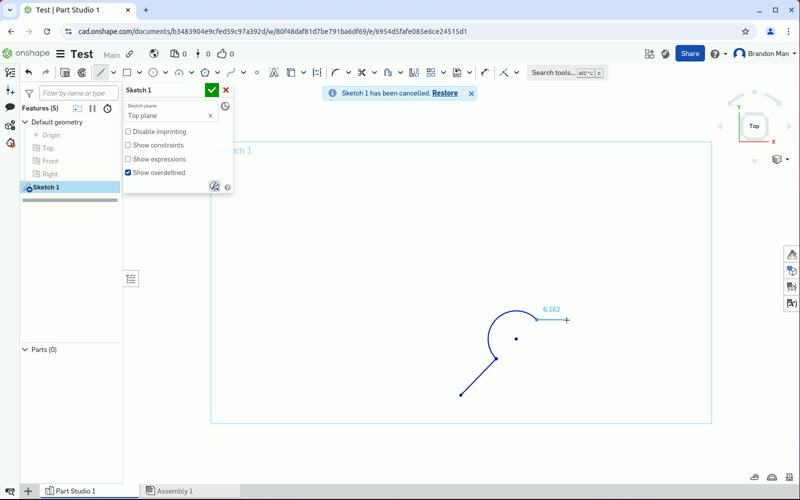
mouse_move(572, 282)
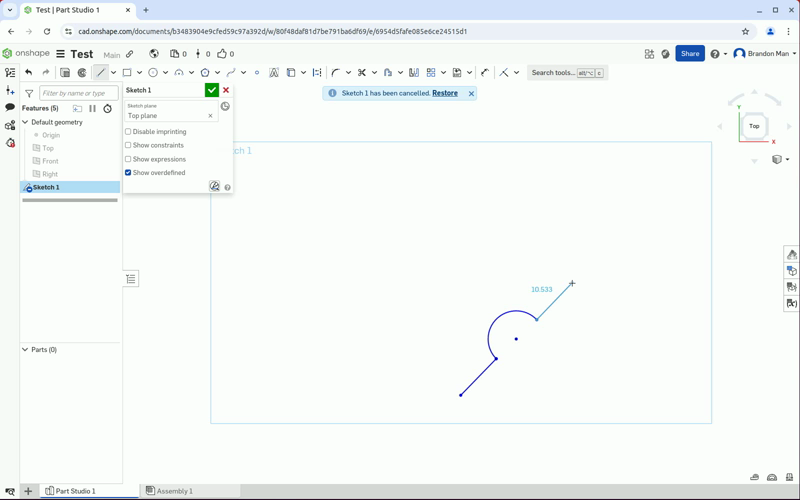
click(572, 282)
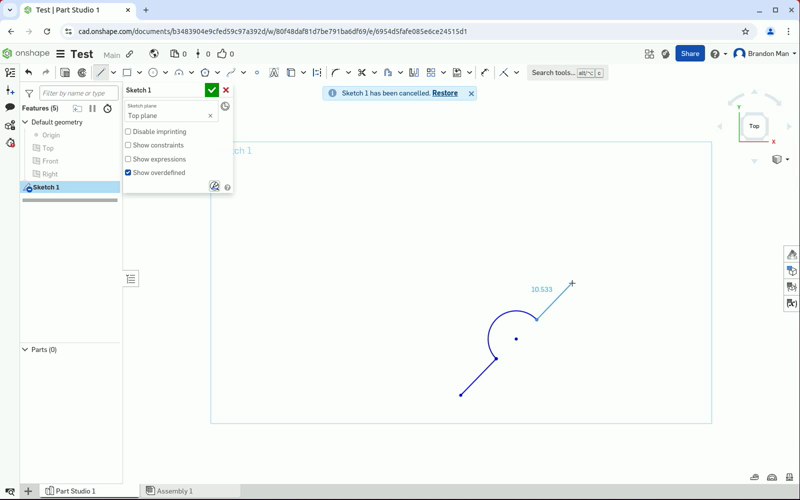
key_up(shift)
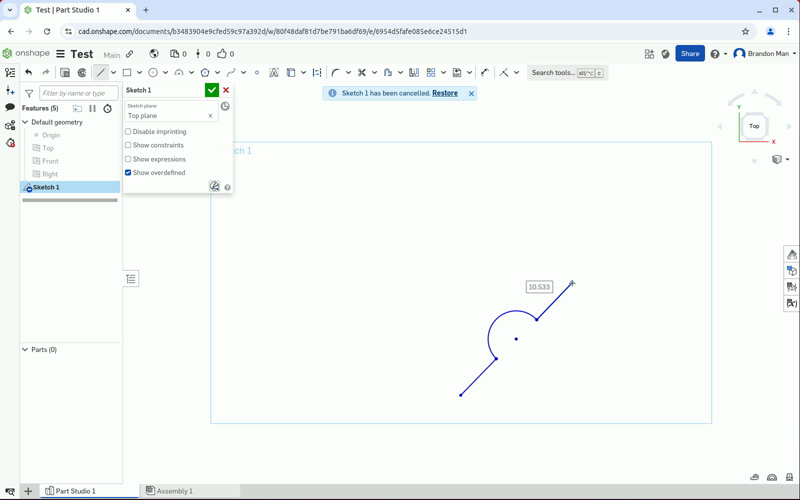
key_down(shift)
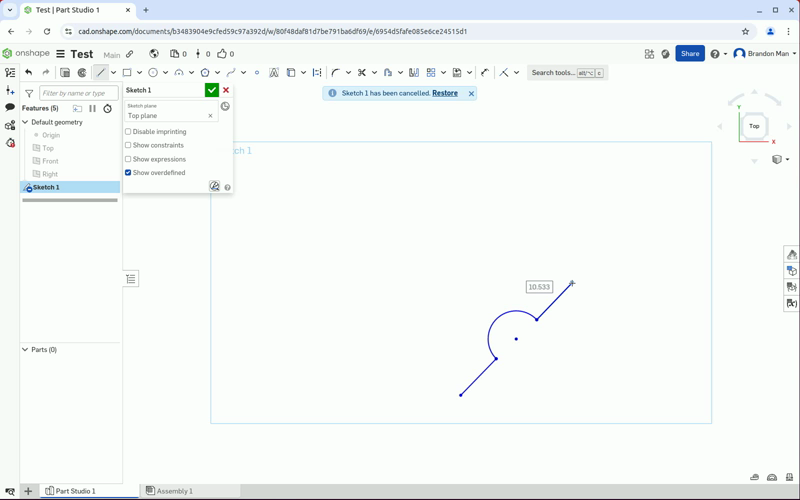
mouse_move(460, 282)
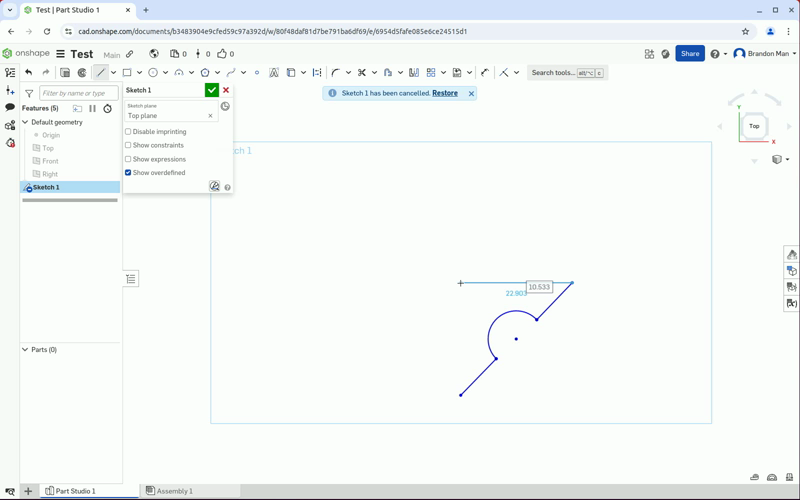
click(460, 282)
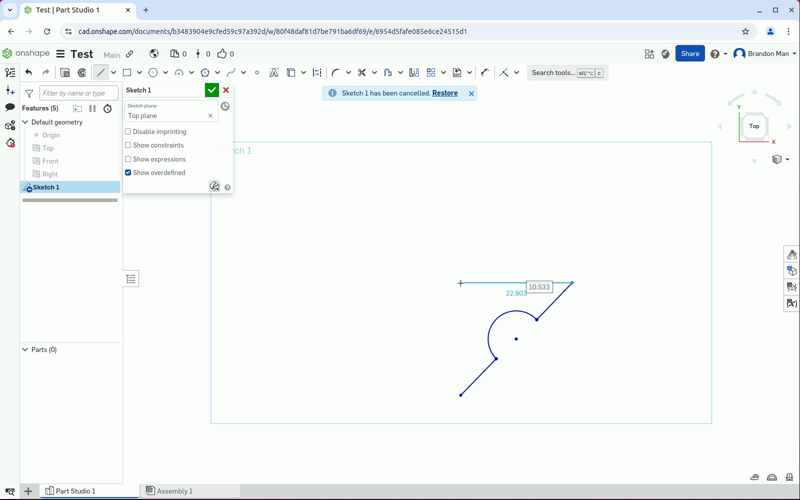
key_up(shift)
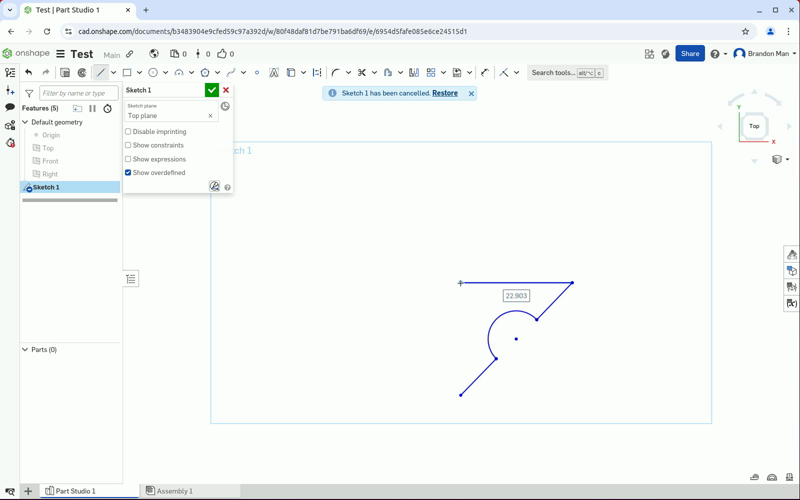
key_down(shift)
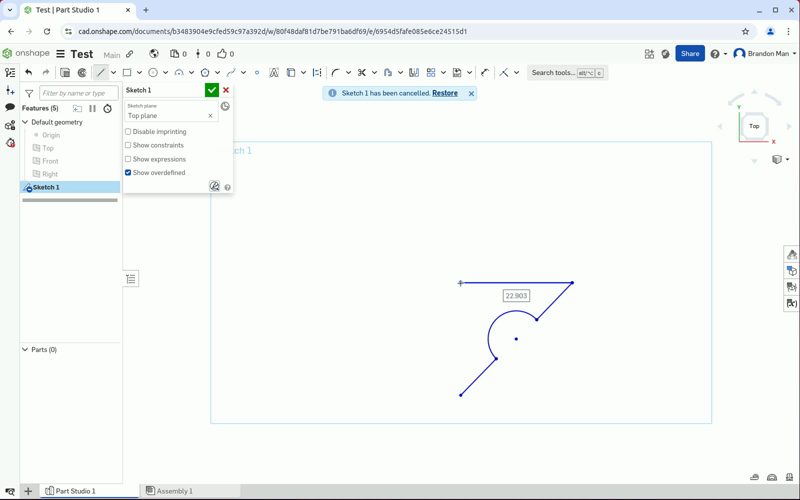
mouse_move(460, 395)
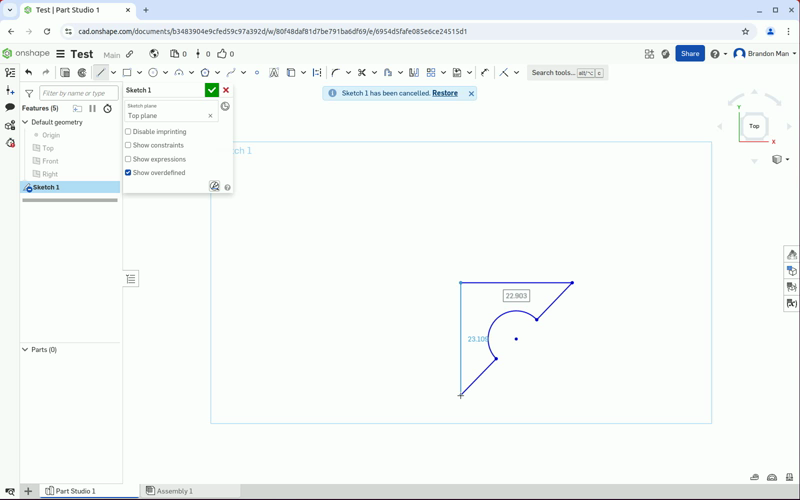
key_up(shift)
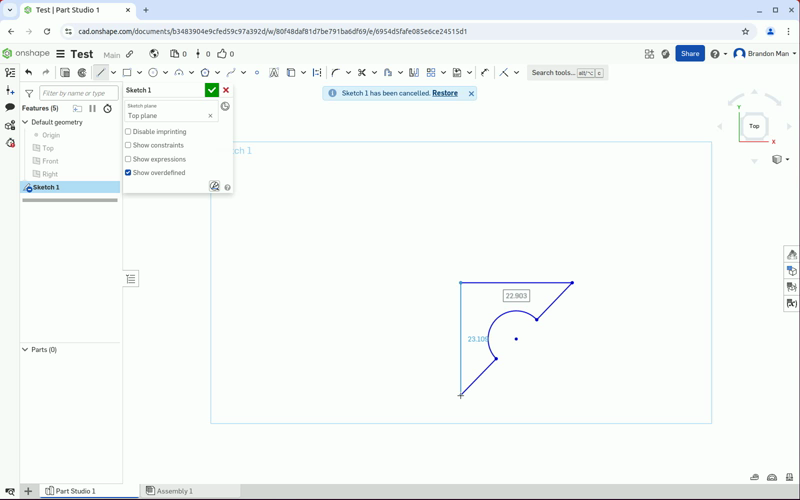
click(460, 395)
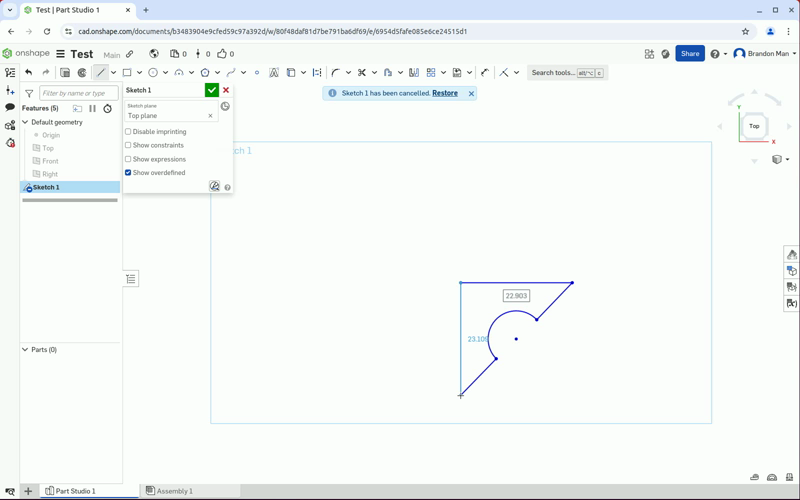
key(esc)
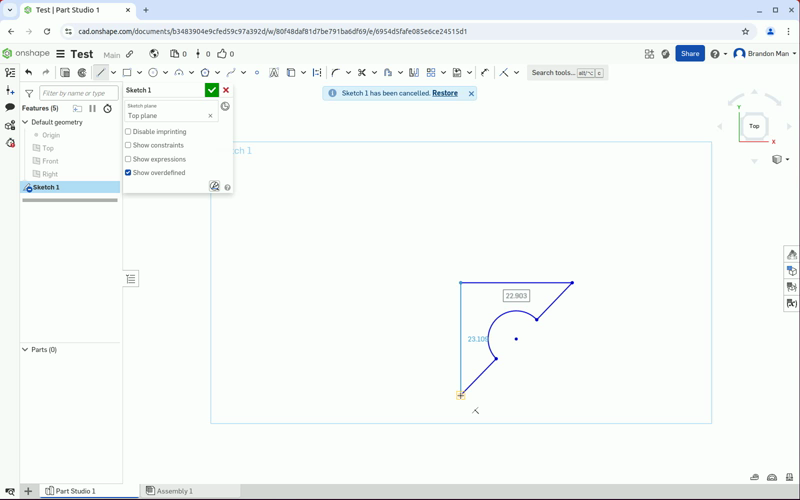
mouse_move(477, 325)
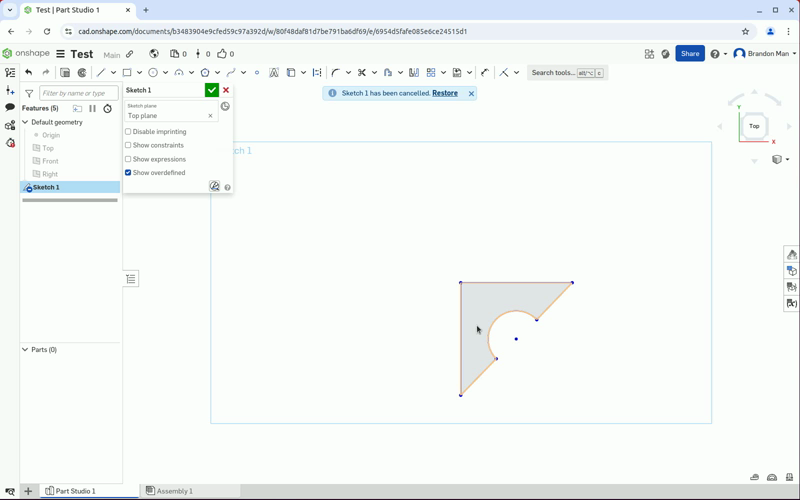
click(477, 325)
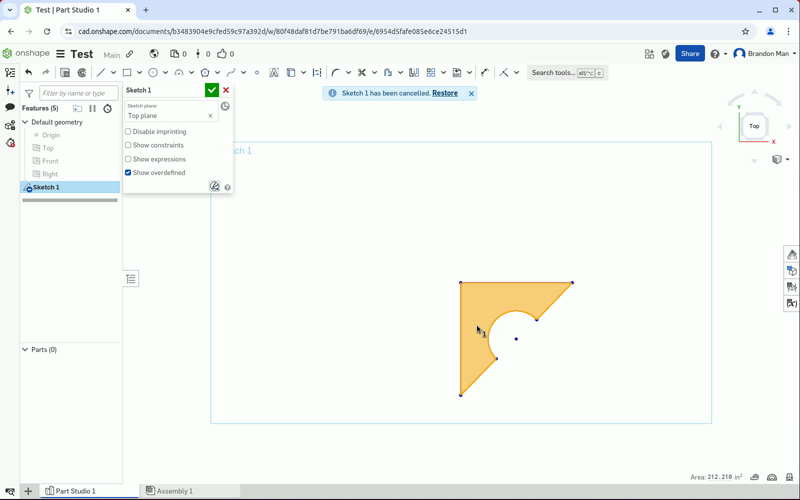
mouse_move(73, 352)
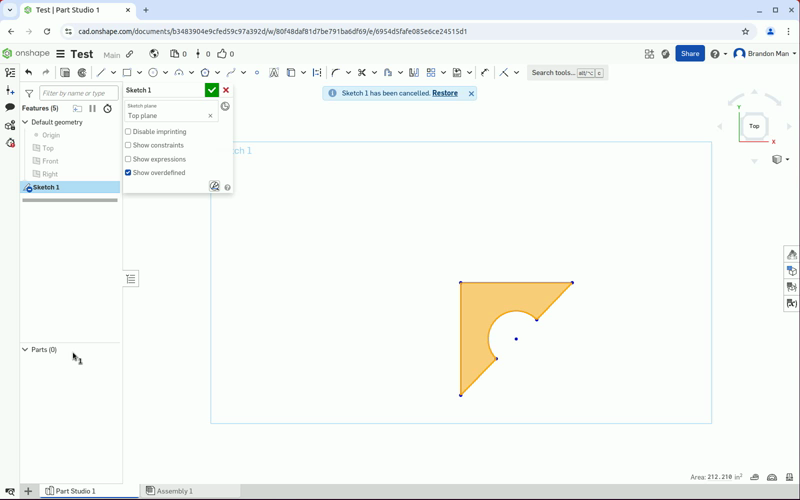
key(shift+y)
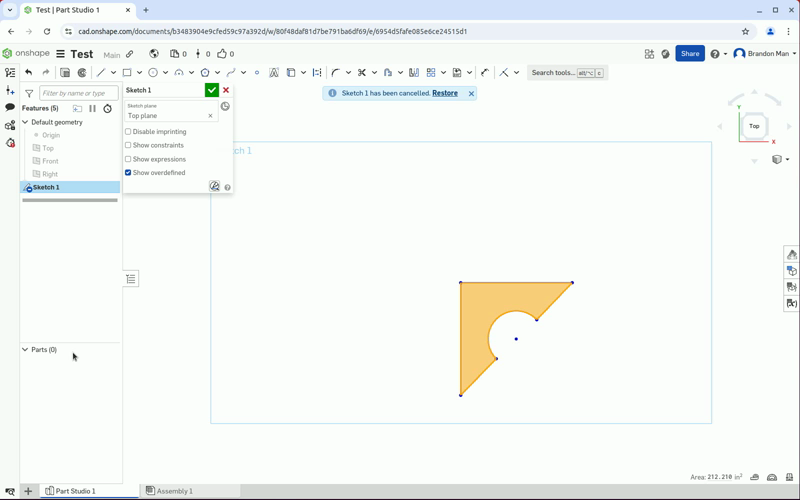
key(shift+e)
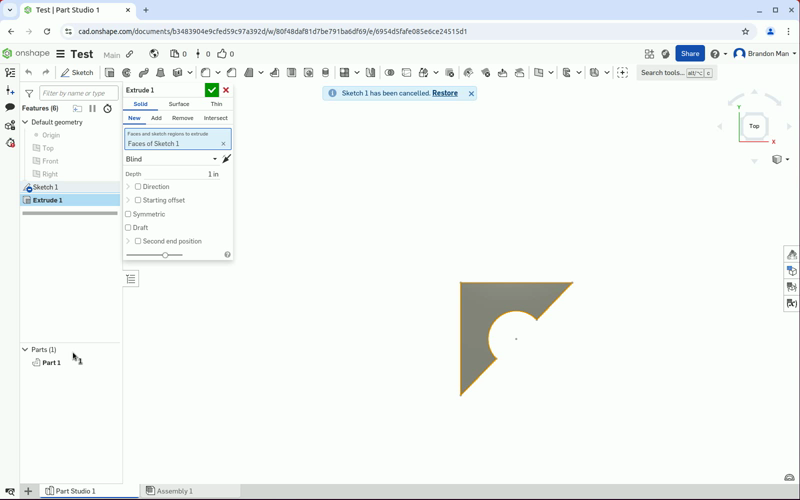
mouse_move(143, 106)
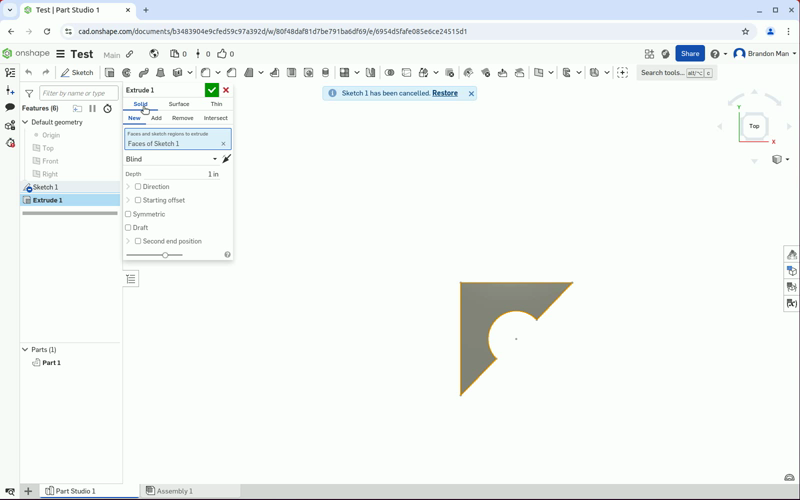
click(143, 106)
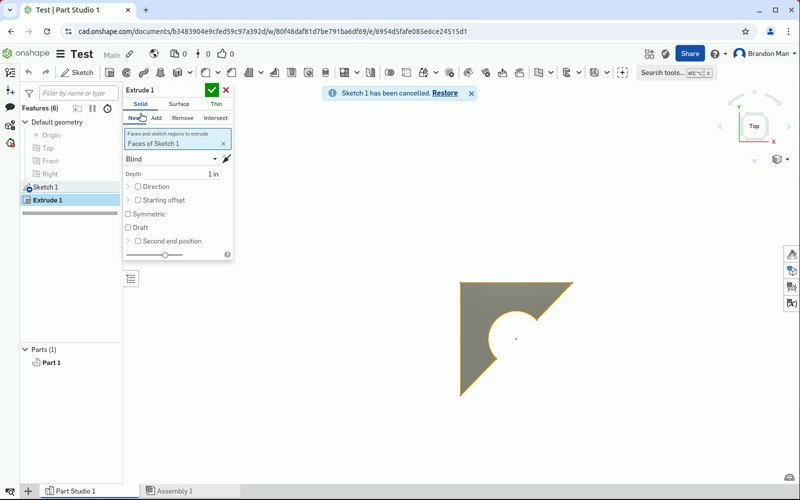
mouse_move(137, 120)
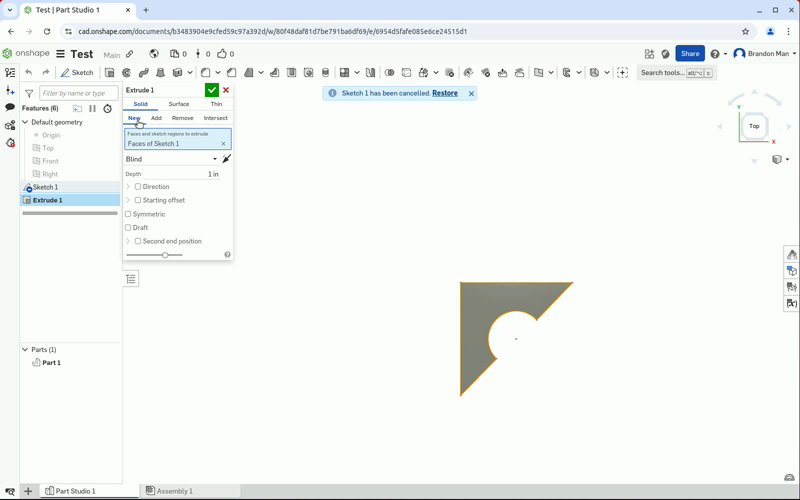
click(137, 120)
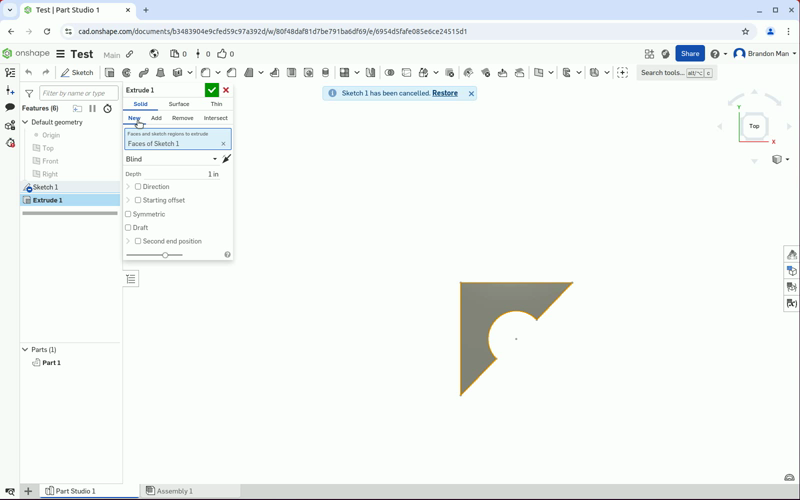
key(tab, 4)
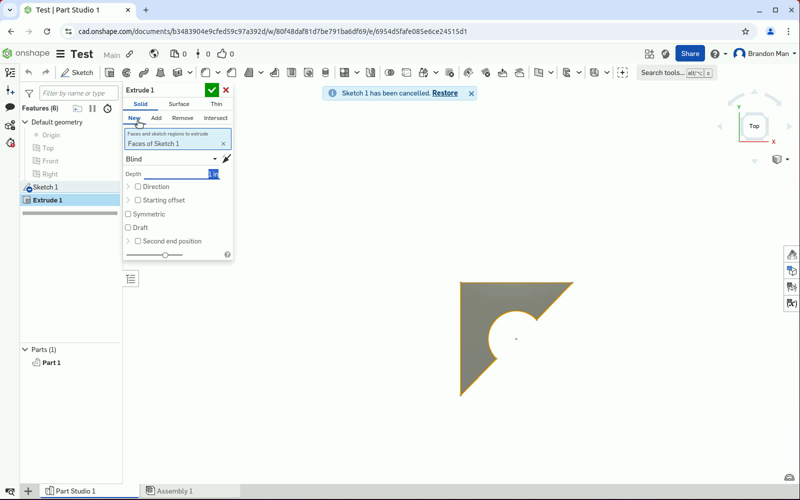
text(5.296)
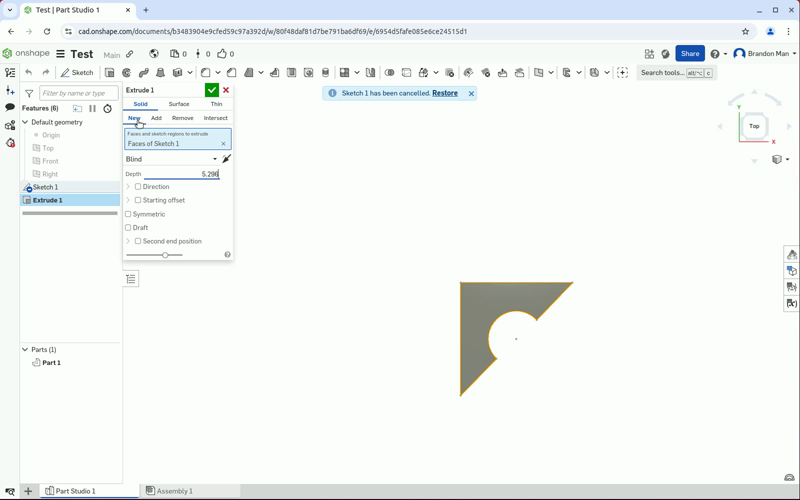
key(enter)
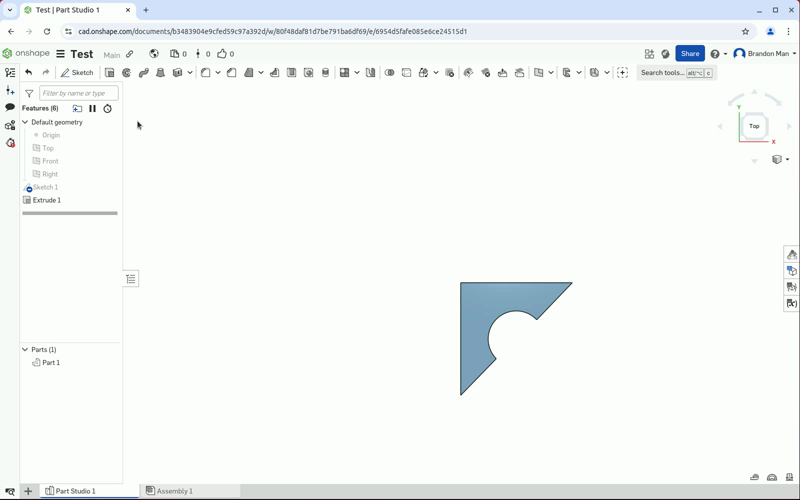
key(shift+h)
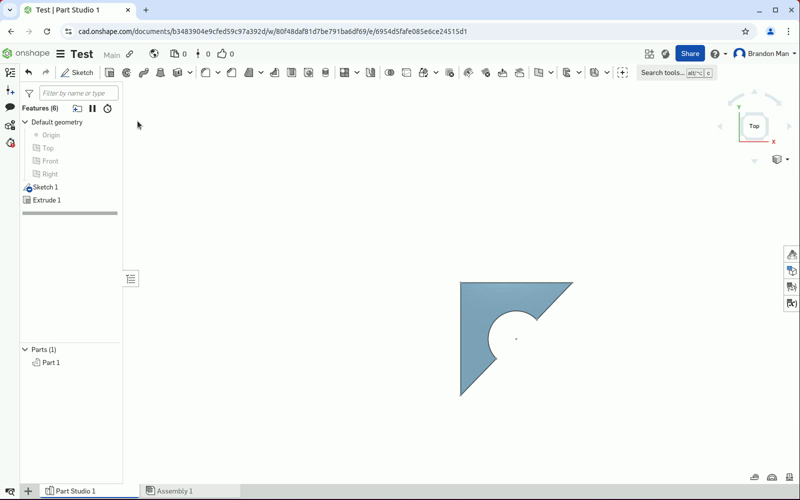
key(shift+h)
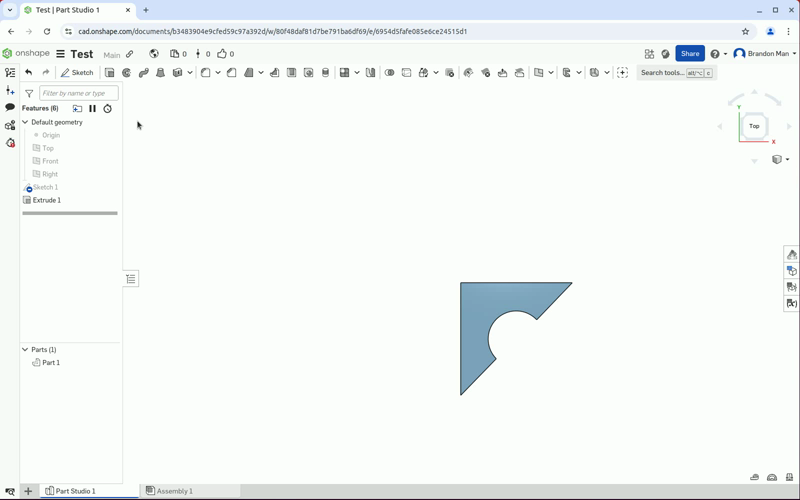
mouse_move(73, 189)
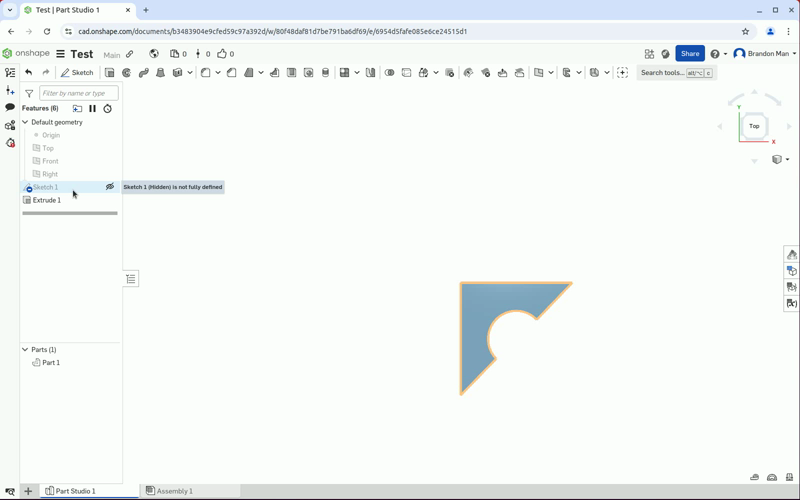
click(73, 189)
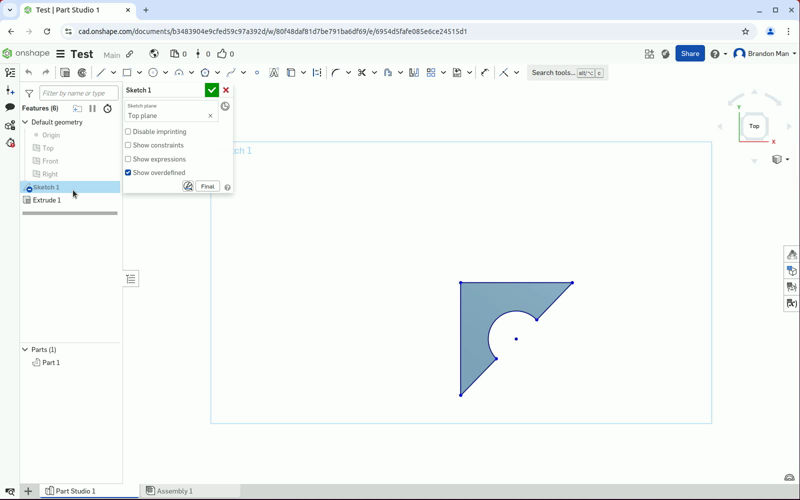
mouse_move(229, 92)
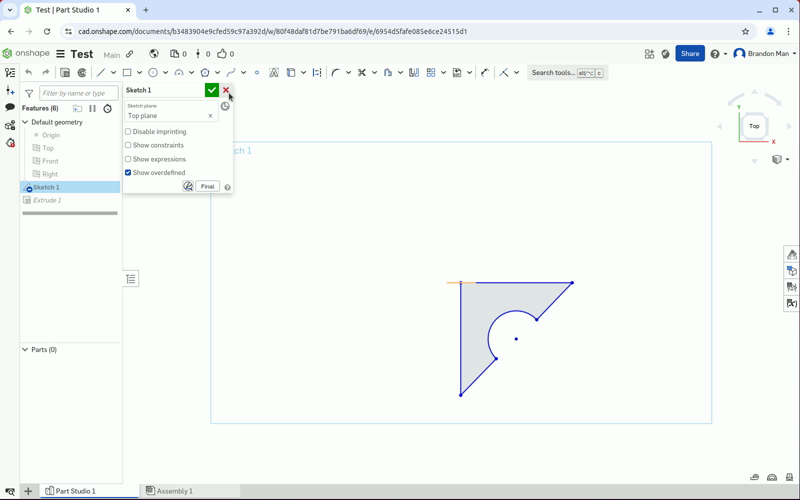
click(229, 92)
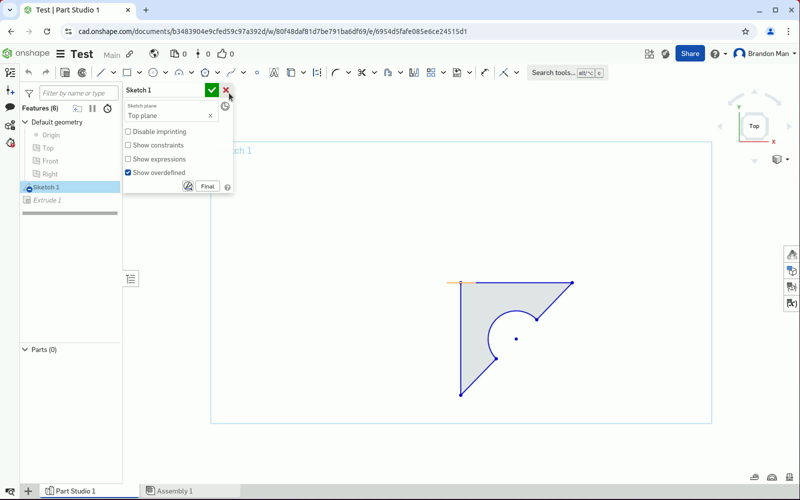
key(shift+s)
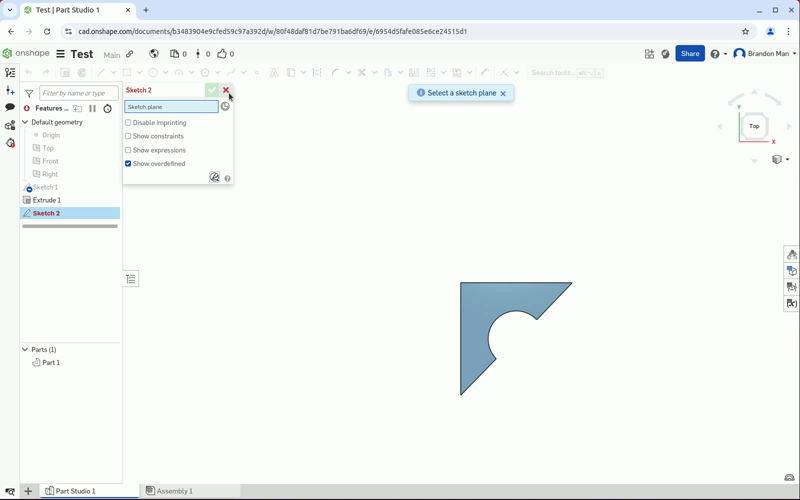
mouse_move(73, 150)
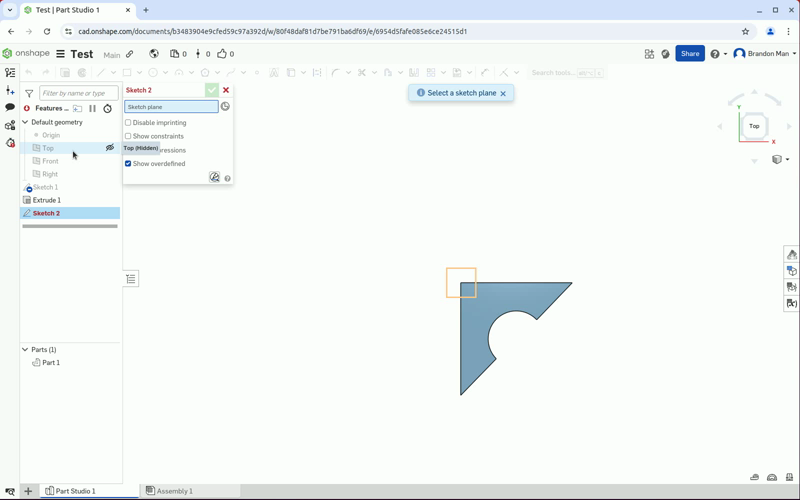
click(73, 150)
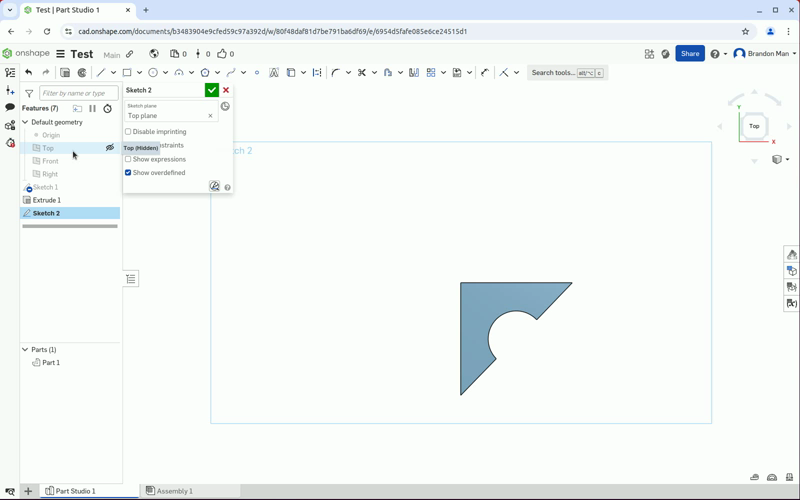
mouse_move(73, 352)
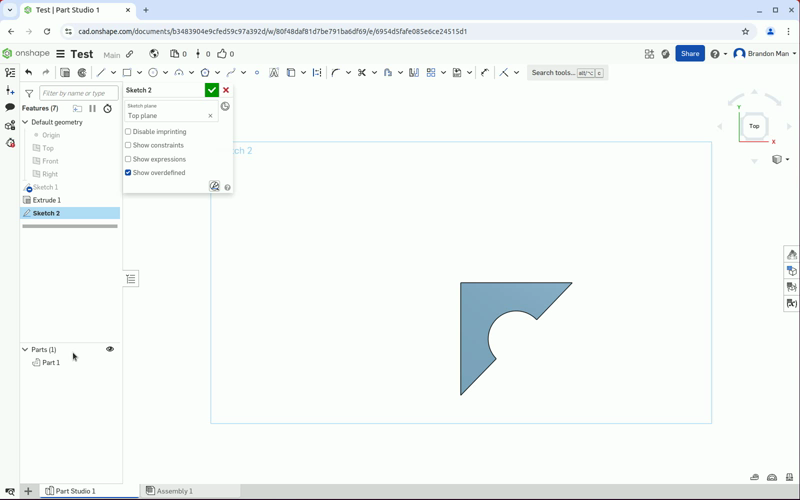
key(y)
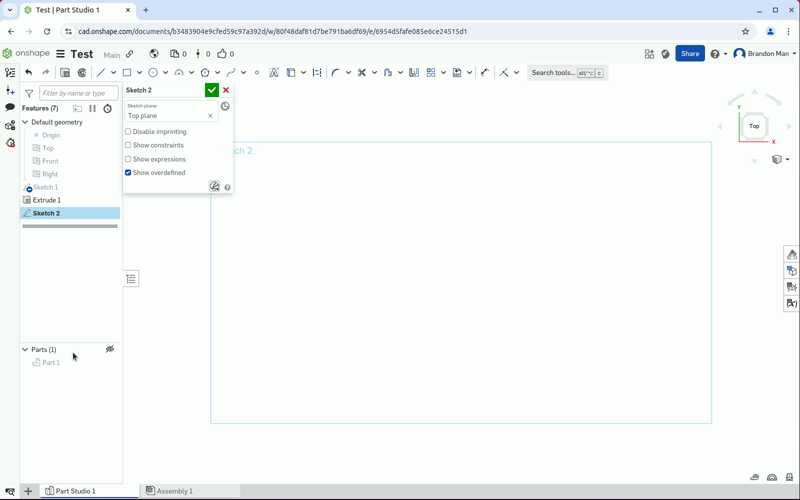
key(a)
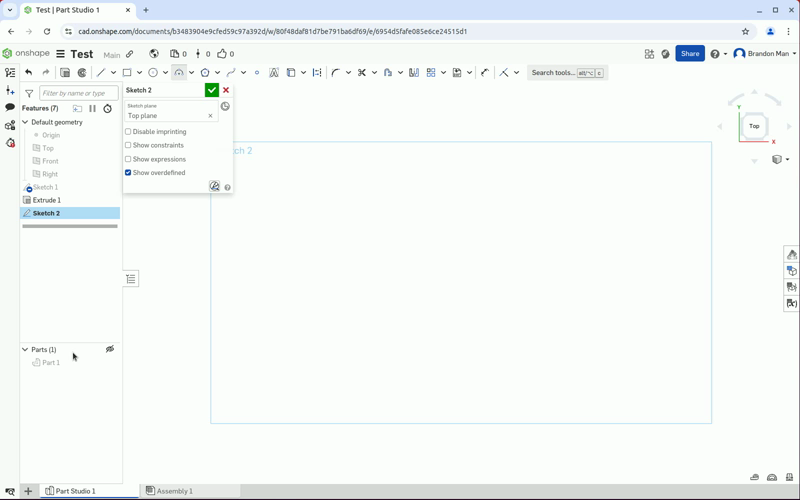
key_down(shift)
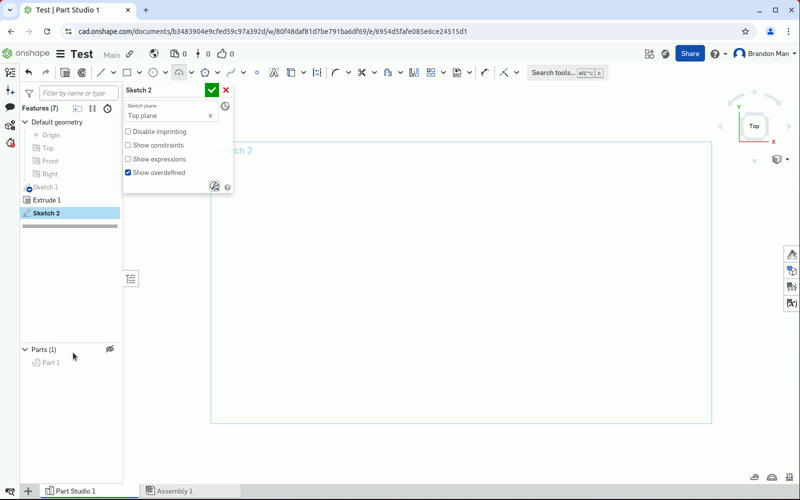
mouse_move(497, 359)
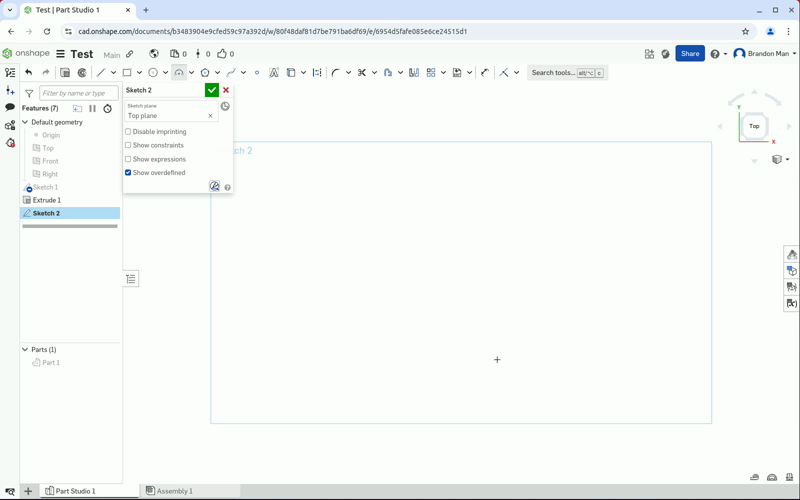
click(497, 359)
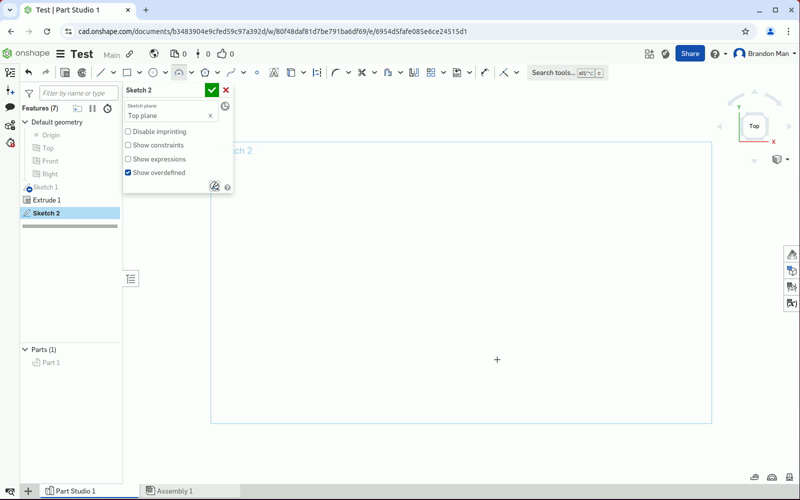
key_up(shift)
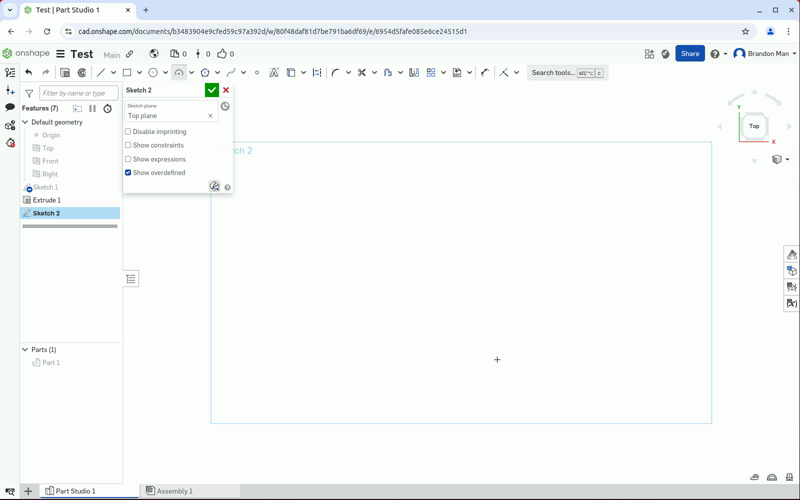
key_down(shift)
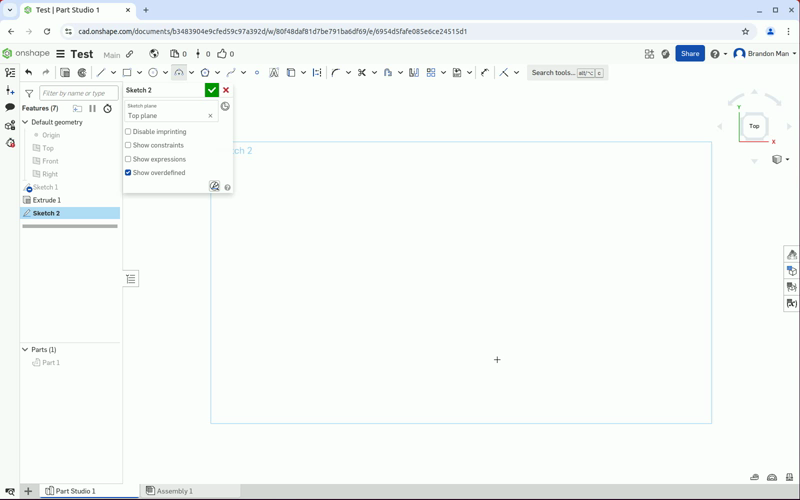
mouse_move(537, 318)
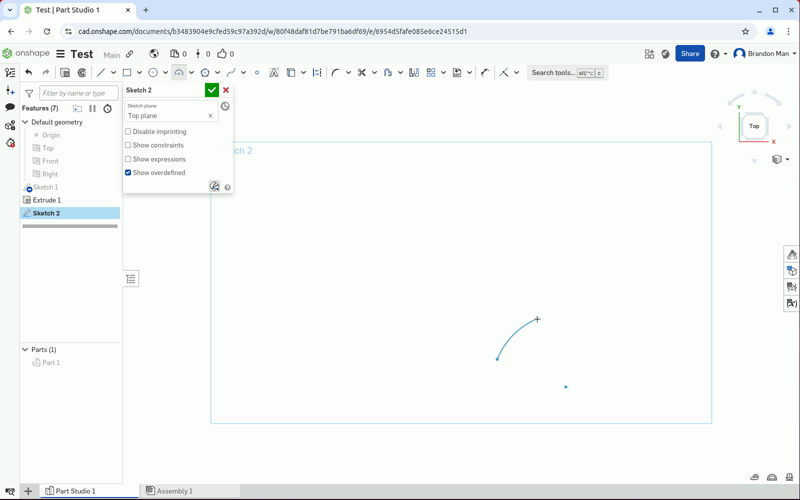
click(537, 318)
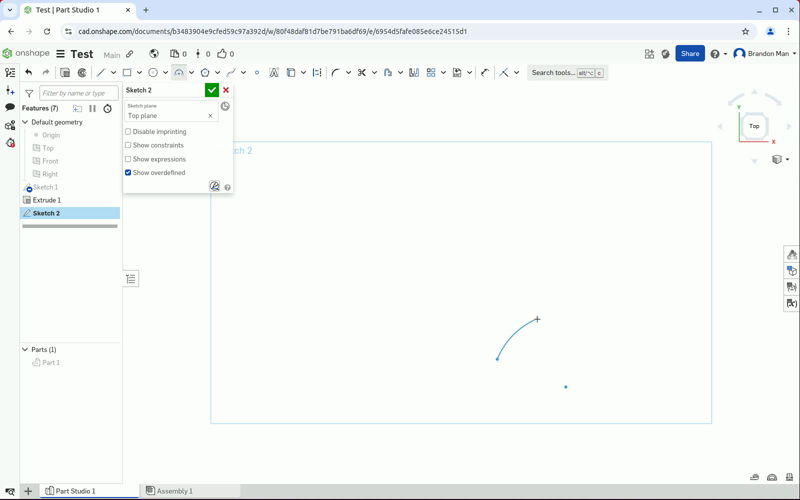
mouse_move(537, 359)
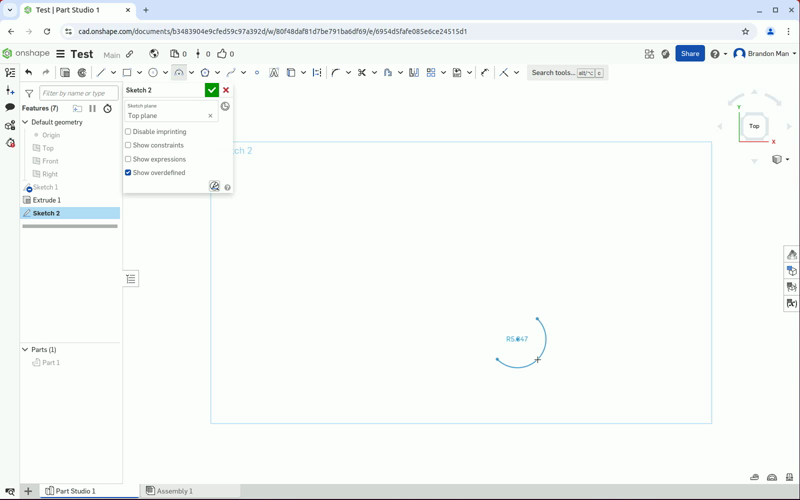
click(537, 359)
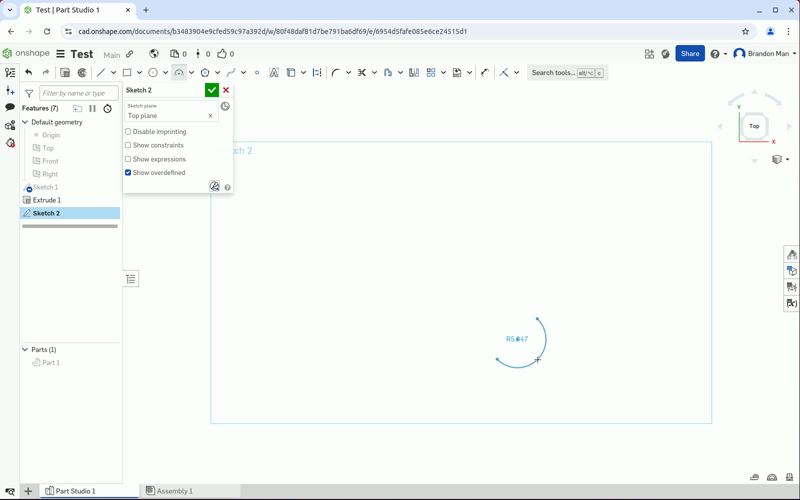
key_up(shift)
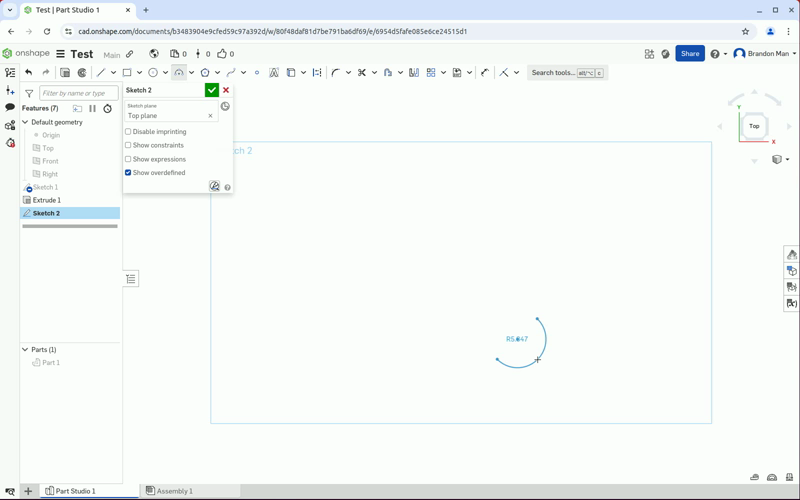
key(esc)
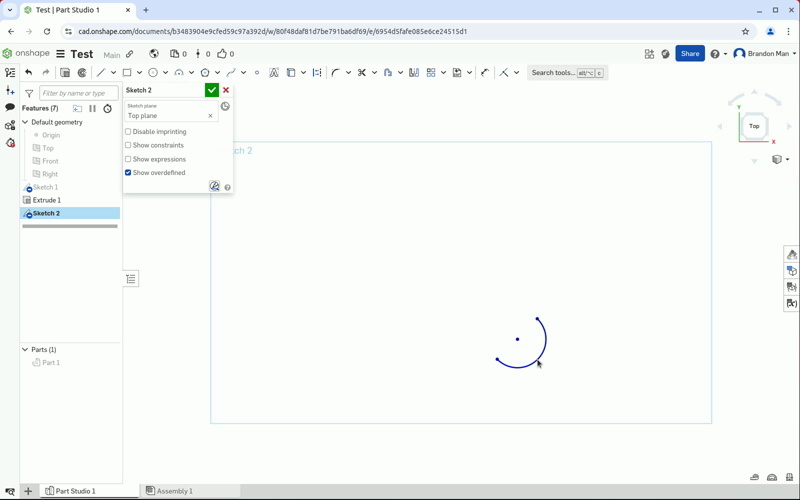
key(l)
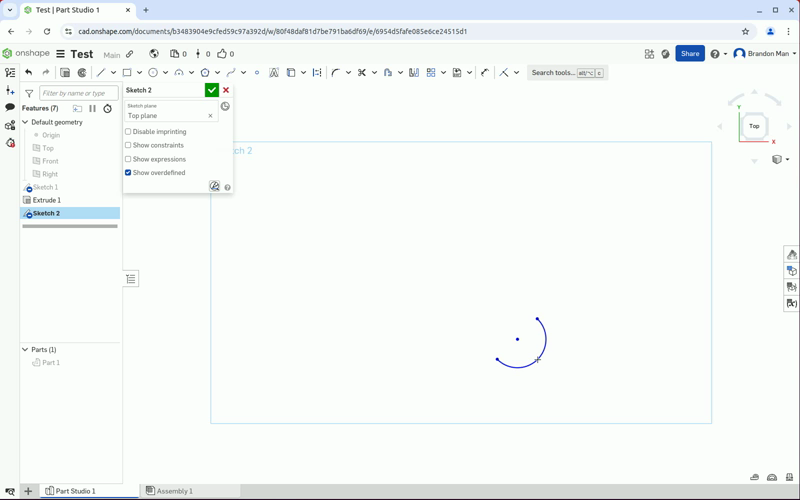
mouse_move(537, 318)
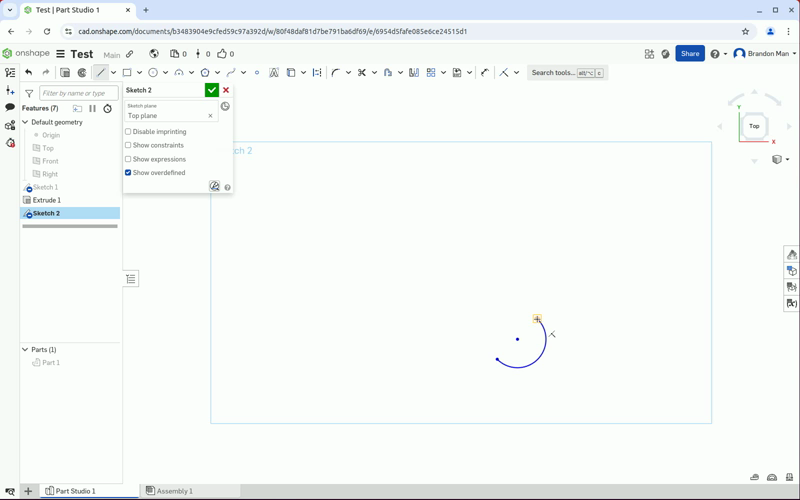
click(537, 318)
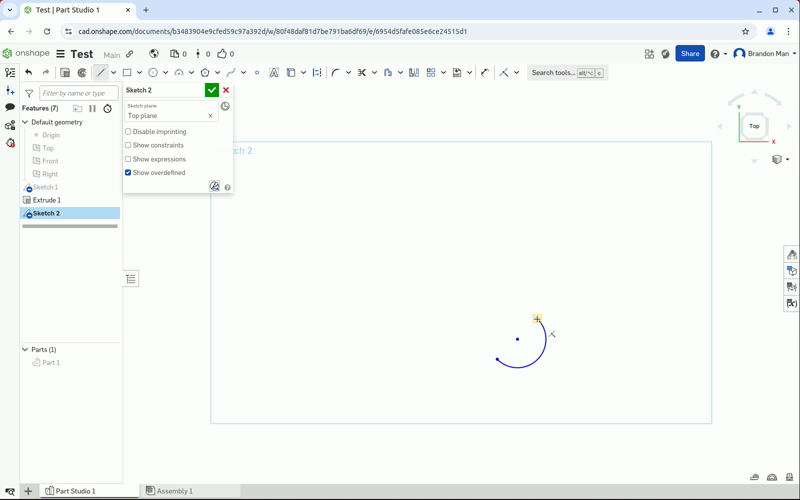
mouse_move(567, 318)
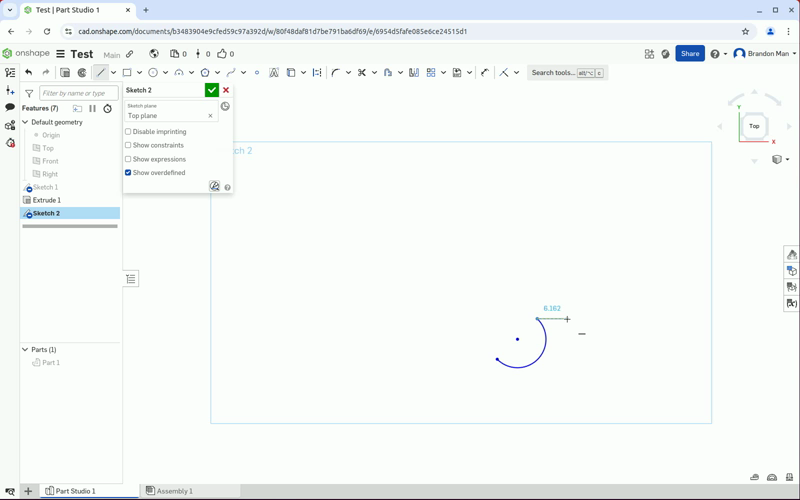
key_down(shift)
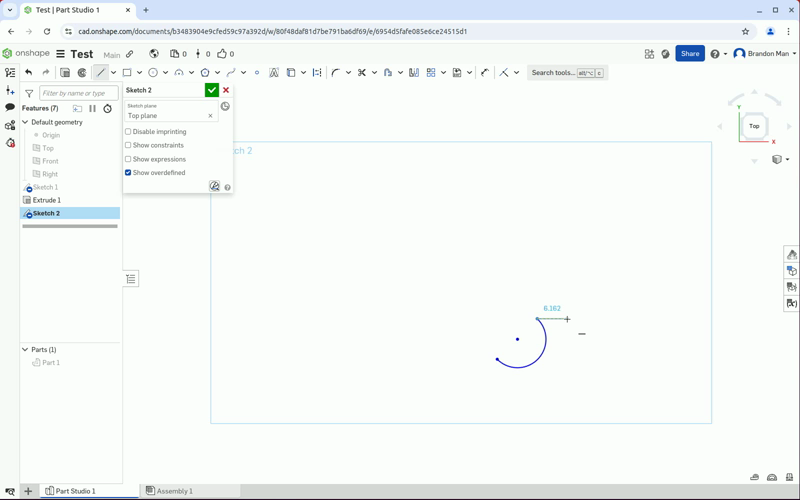
mouse_move(497, 359)
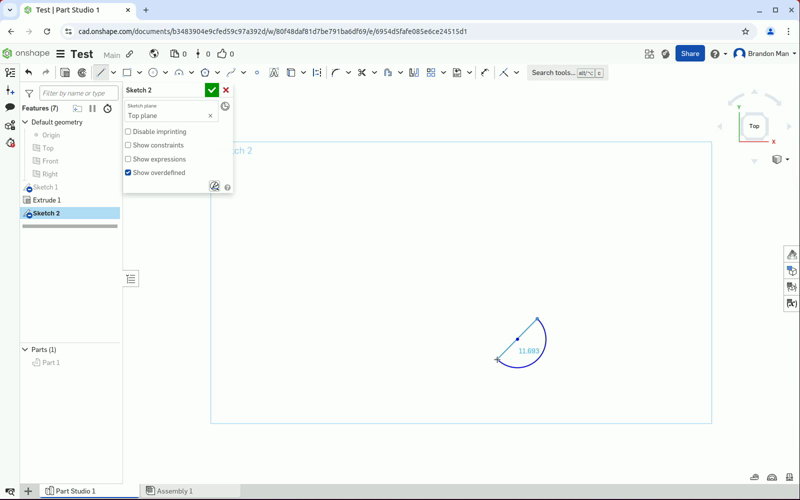
key_up(shift)
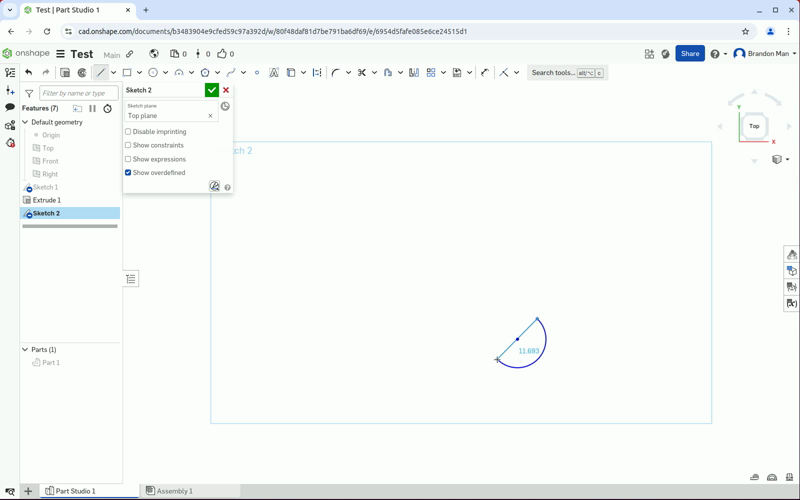
click(497, 359)
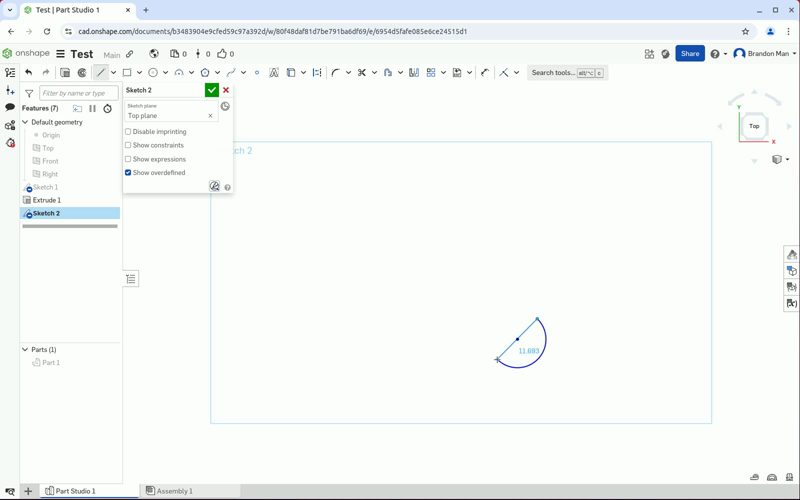
key(esc)
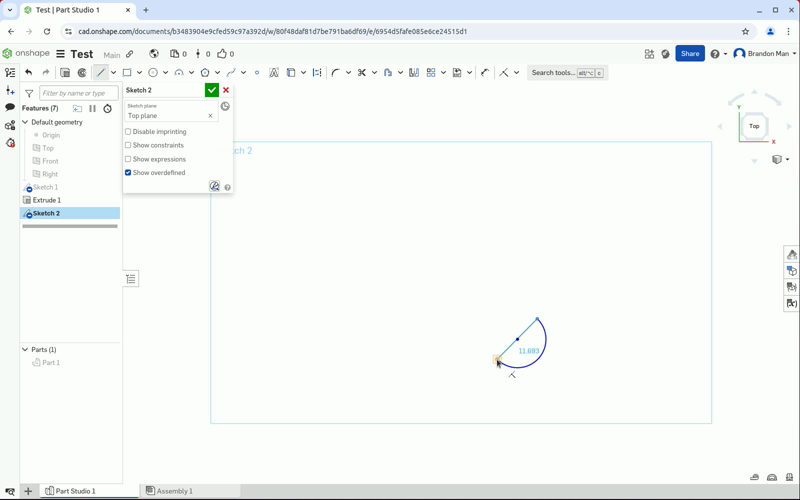
mouse_move(522, 346)
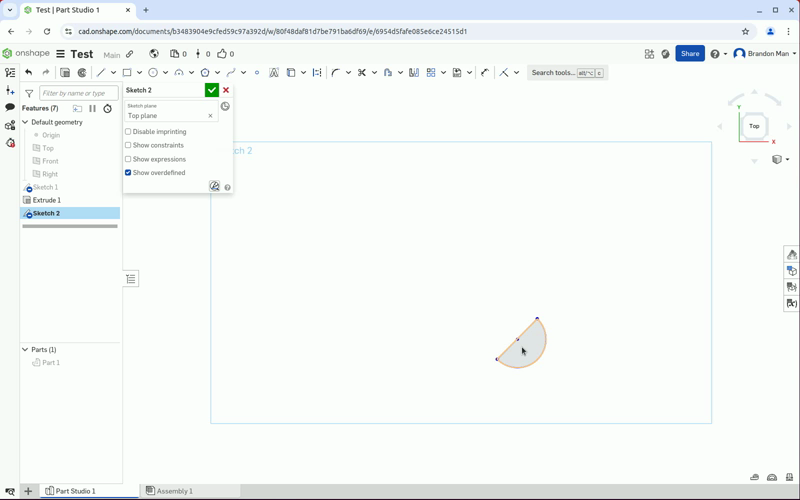
scroll(6)
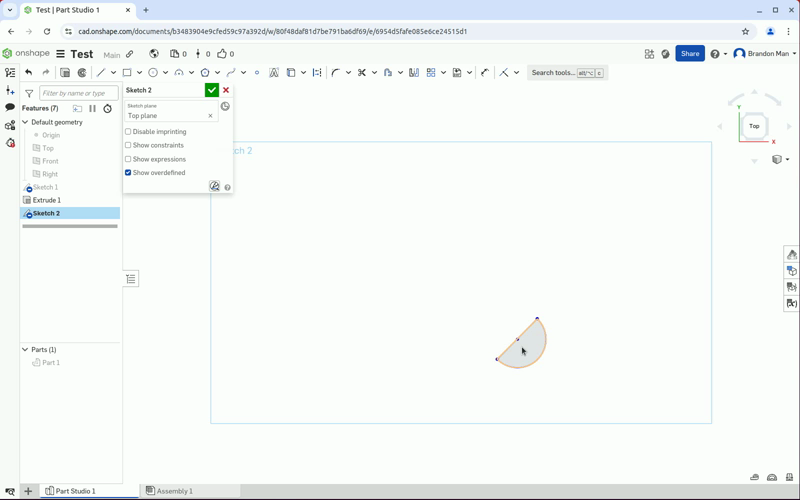
scroll(6)
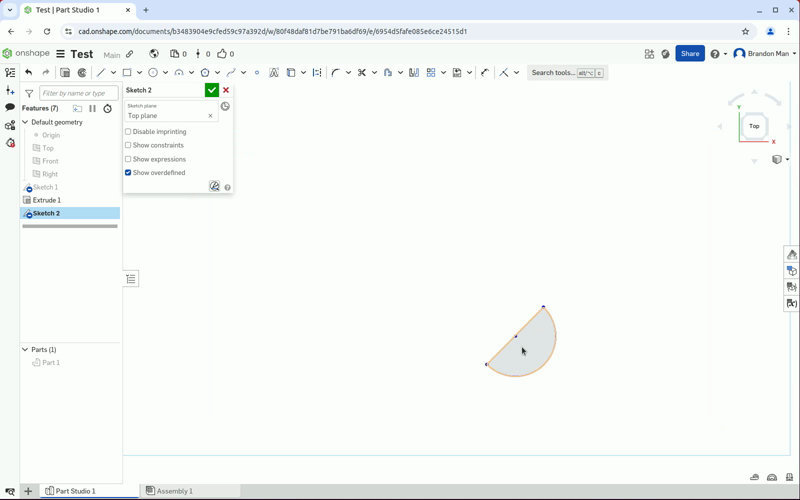
scroll(6)
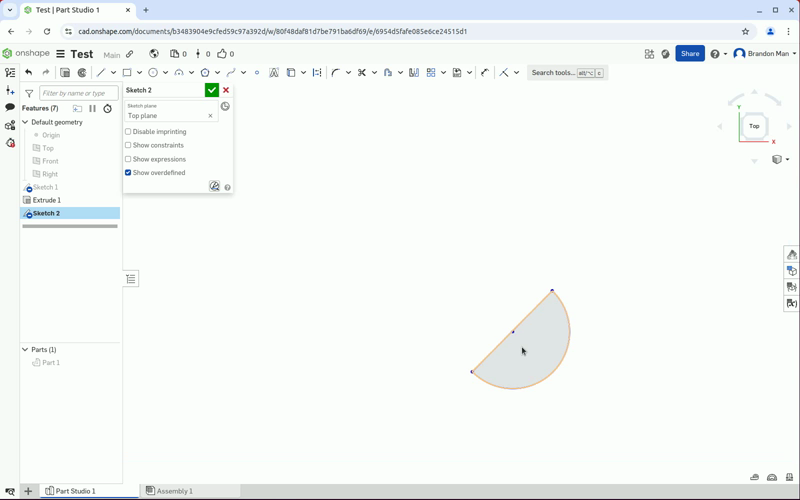
scroll(6)
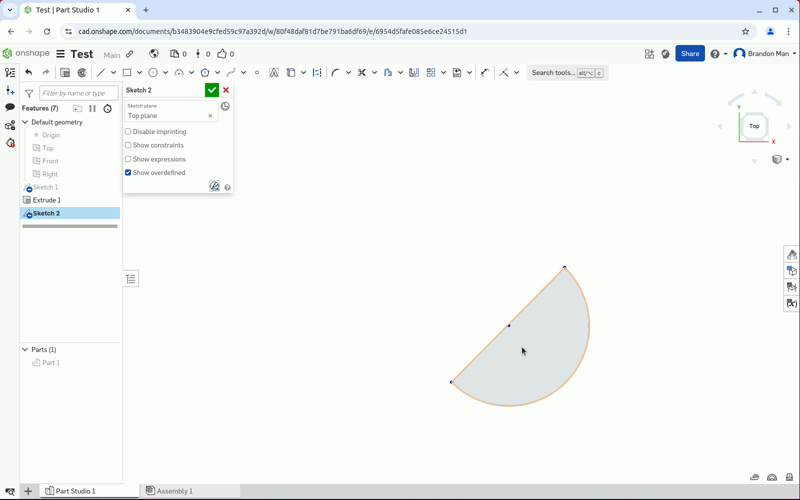
scroll(6)
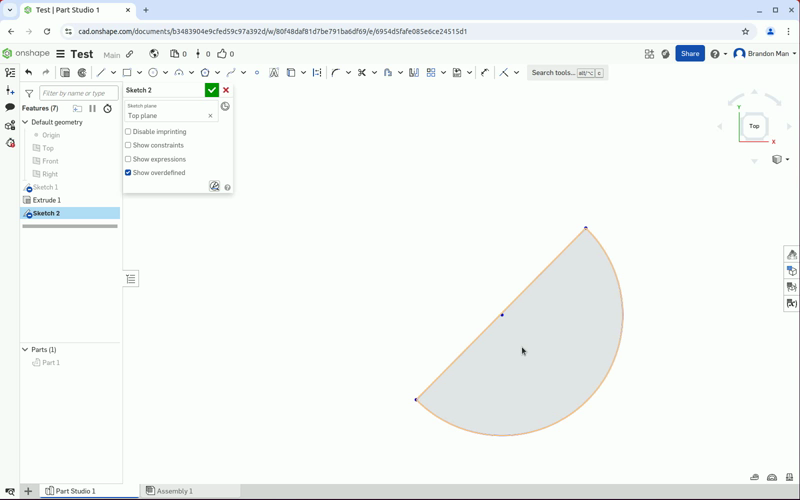
scroll(6)
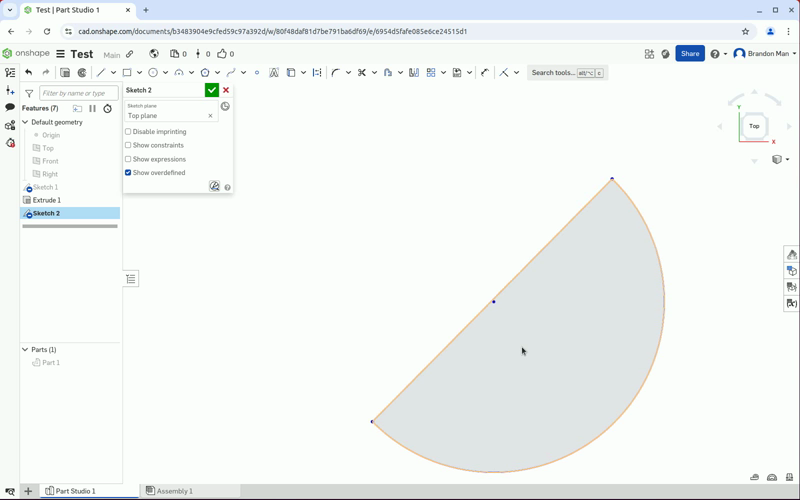
scroll(6)
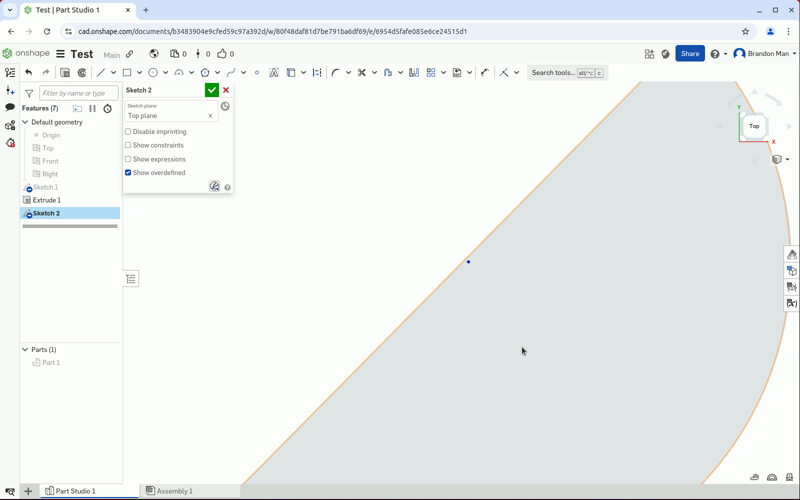
click(522, 346)
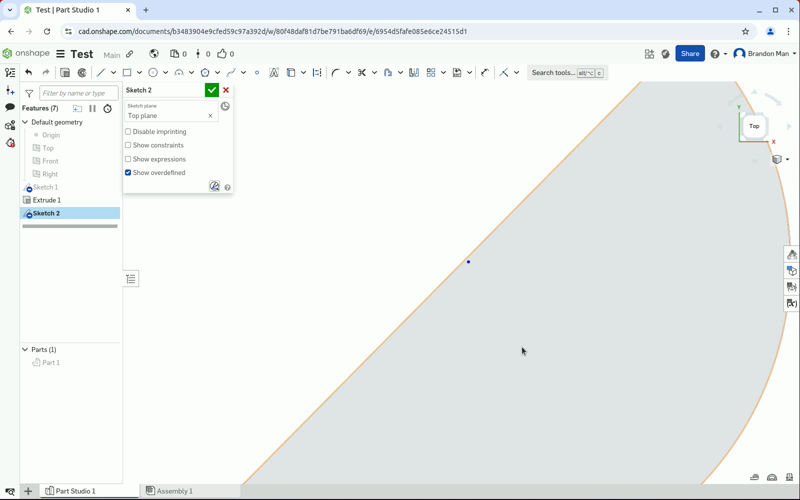
scroll(-6)
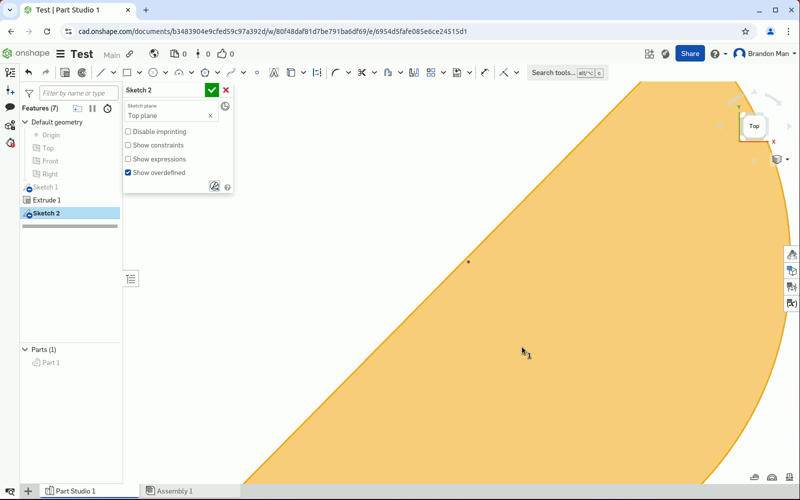
scroll(-6)
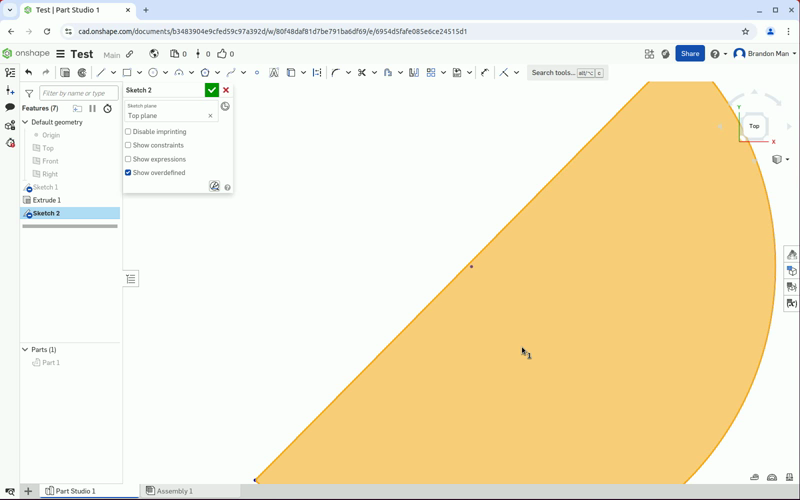
scroll(-6)
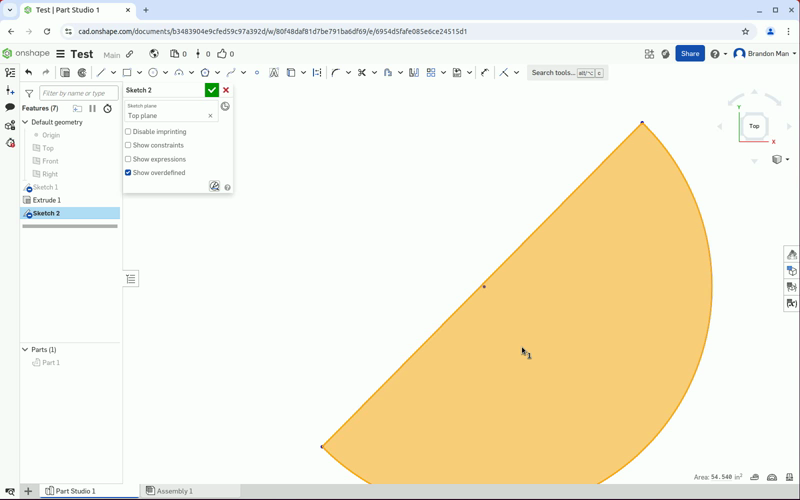
scroll(-6)
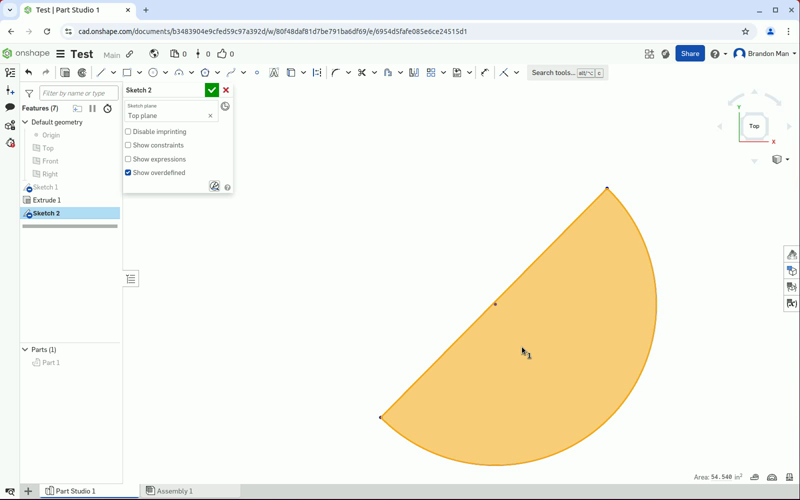
scroll(-6)
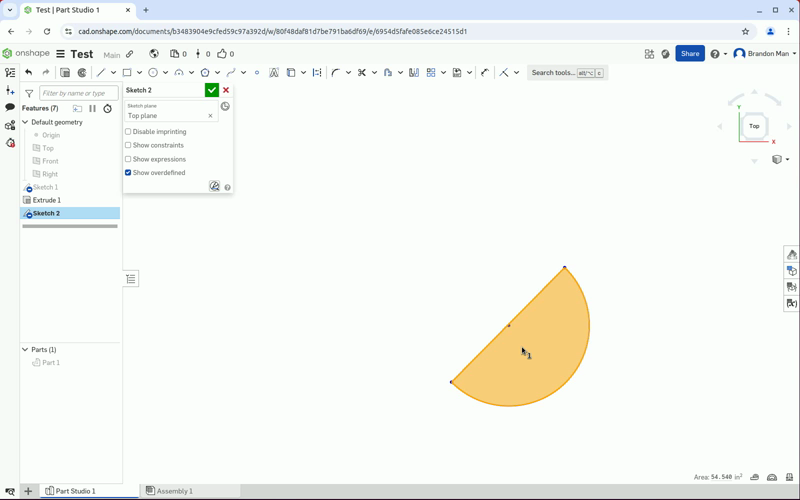
scroll(-6)
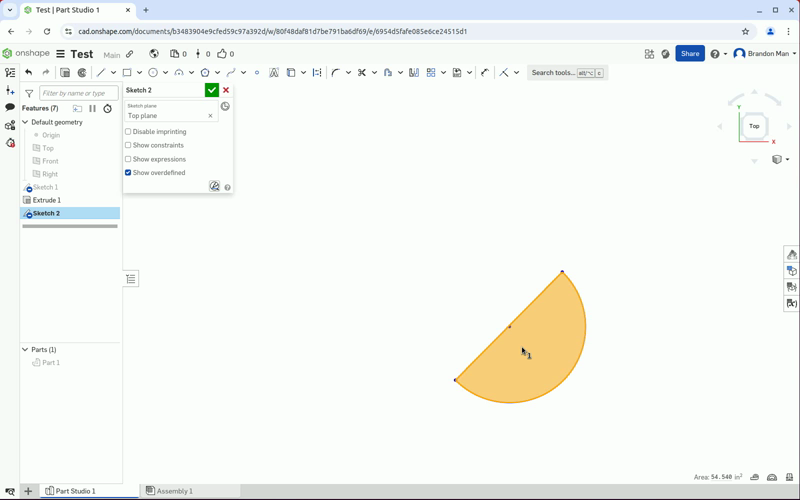
scroll(-6)
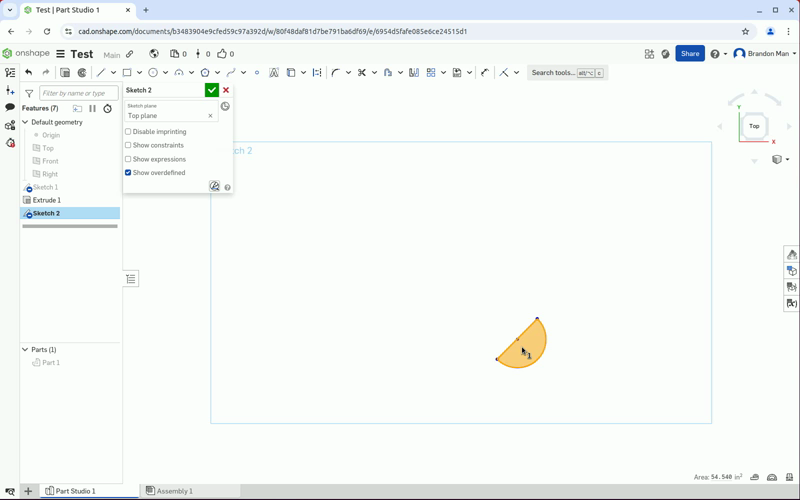
mouse_move(73, 352)
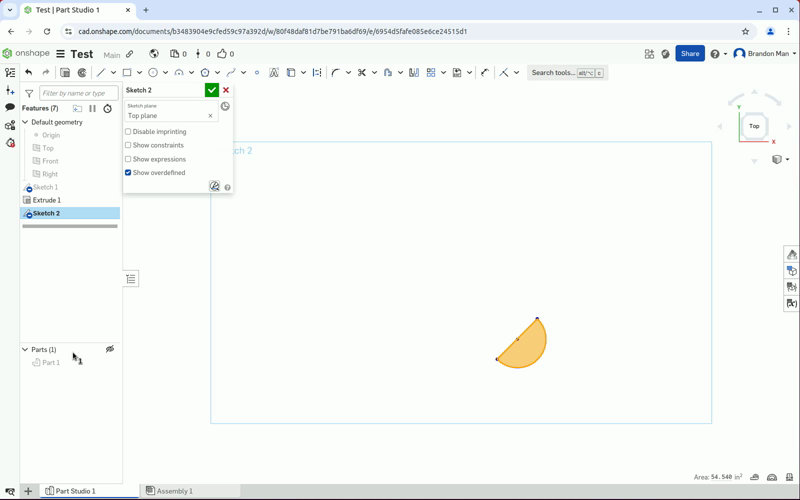
key(shift+y)
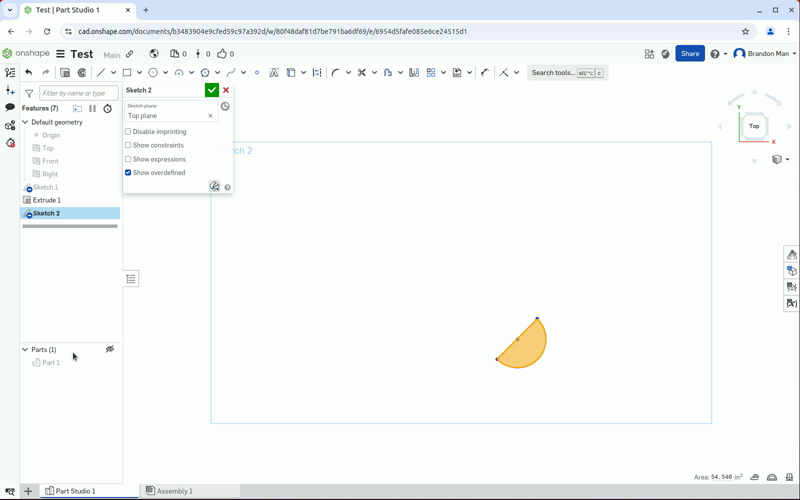
key(shift+e)
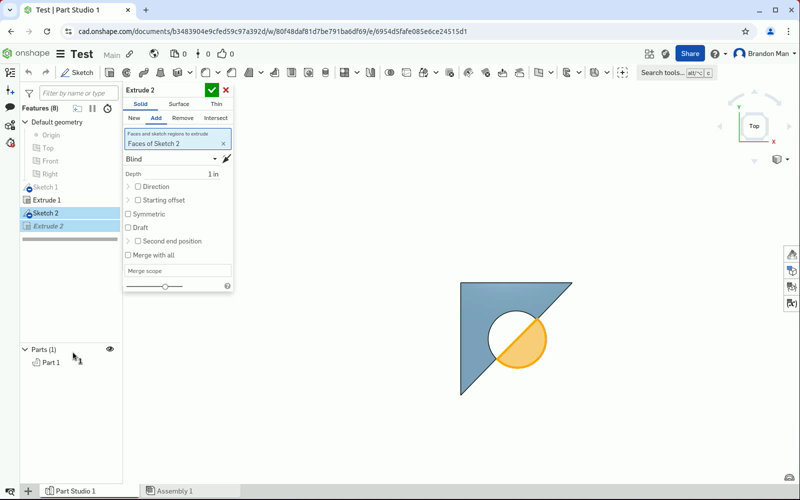
mouse_move(143, 106)
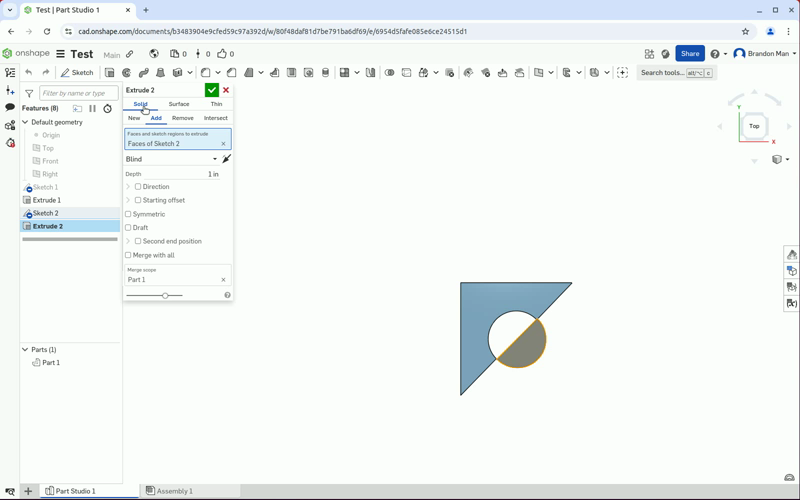
click(143, 106)
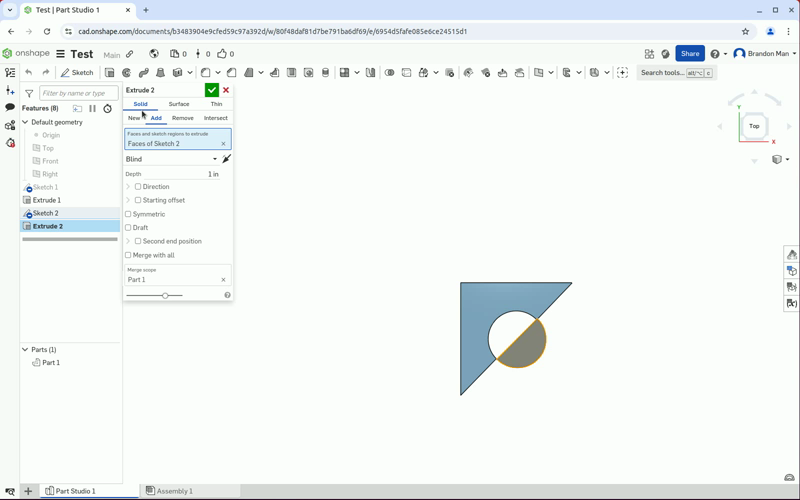
mouse_move(137, 120)
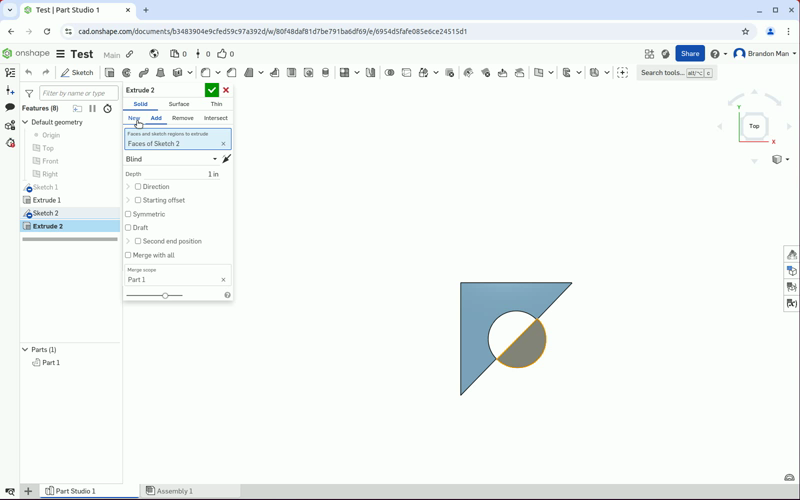
click(137, 120)
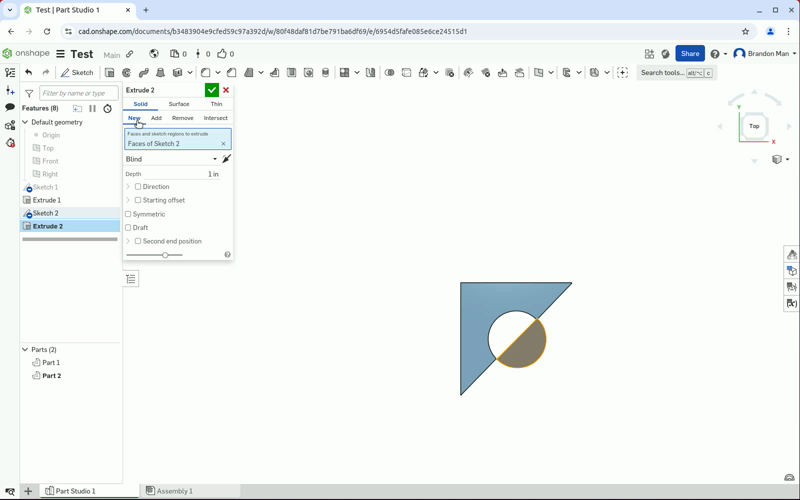
key(tab, 4)
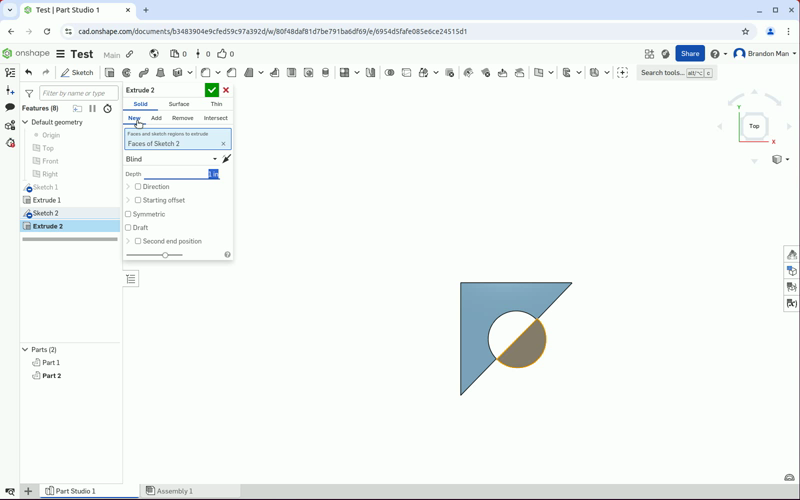
text(5.296)
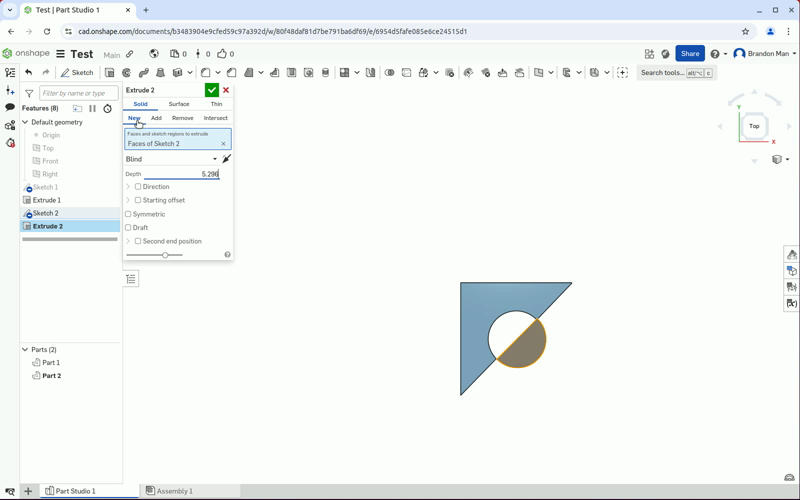
key(enter)
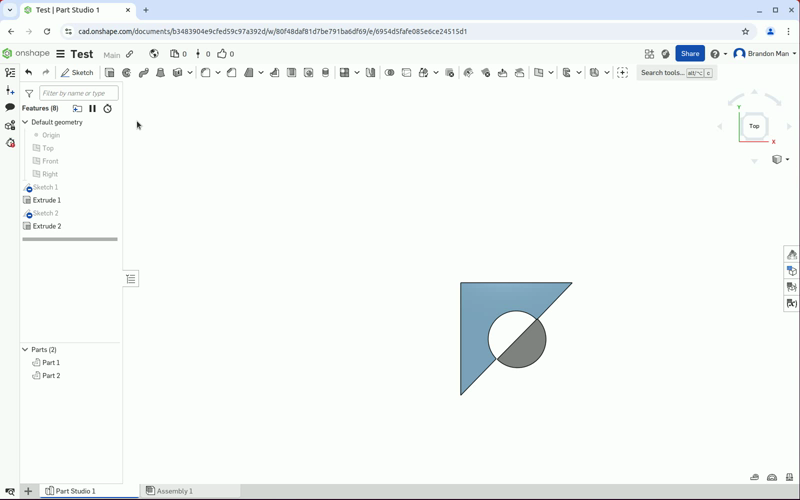
key(shift+h)
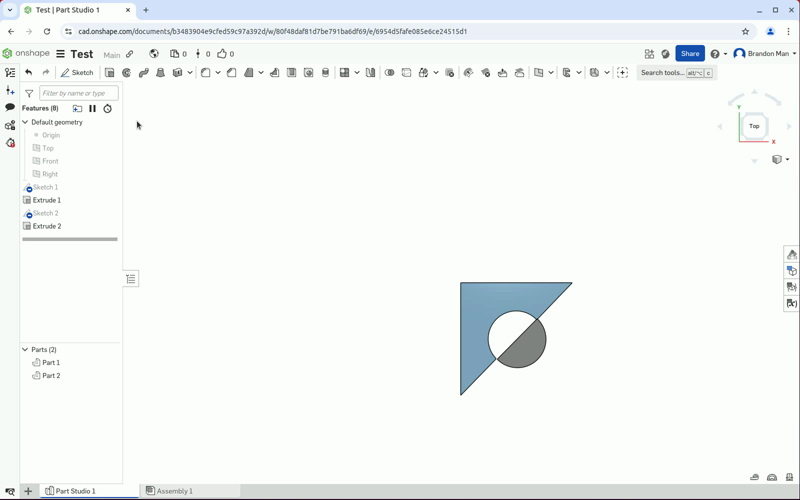
key(shift+h)
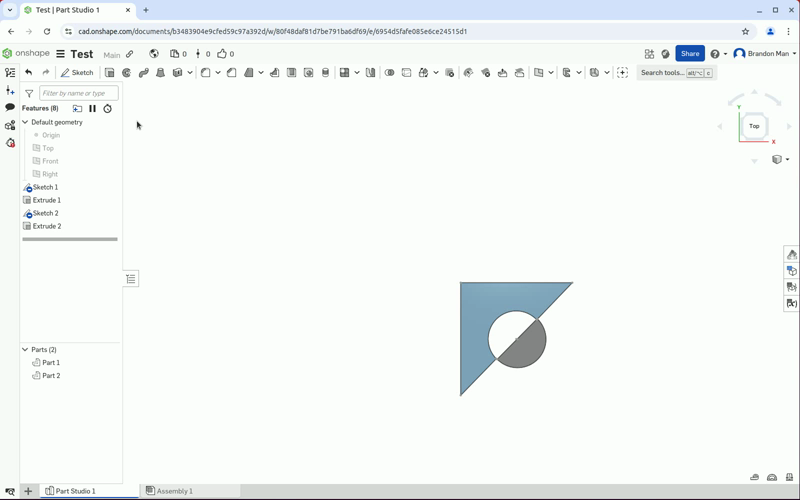
key(shift+7)
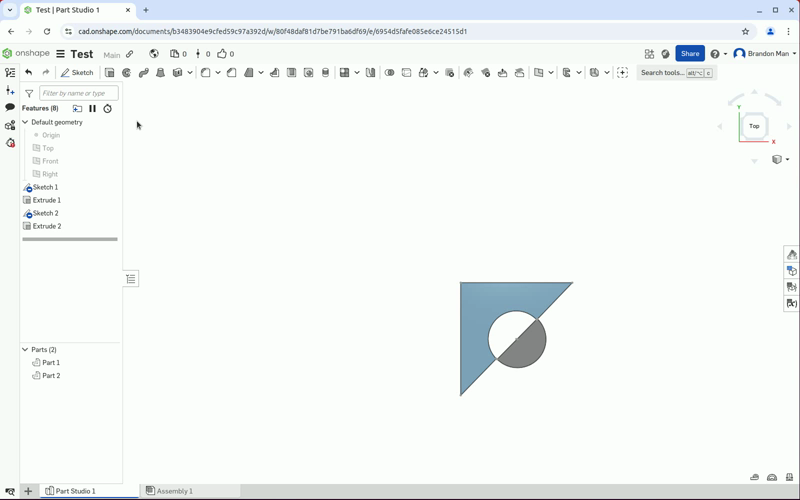
key(up, 3)
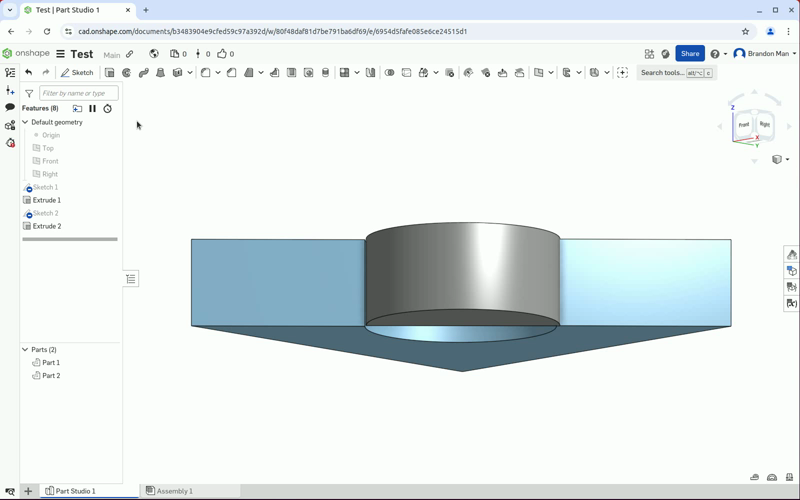
key(left, 3)
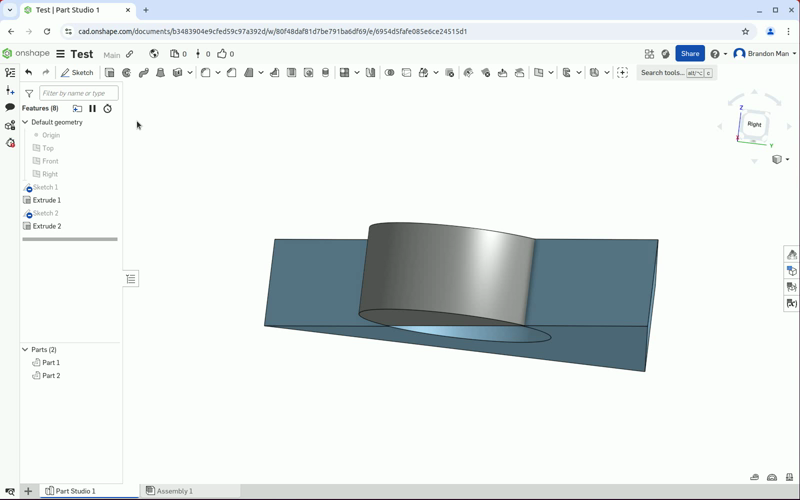
key(right, 3)
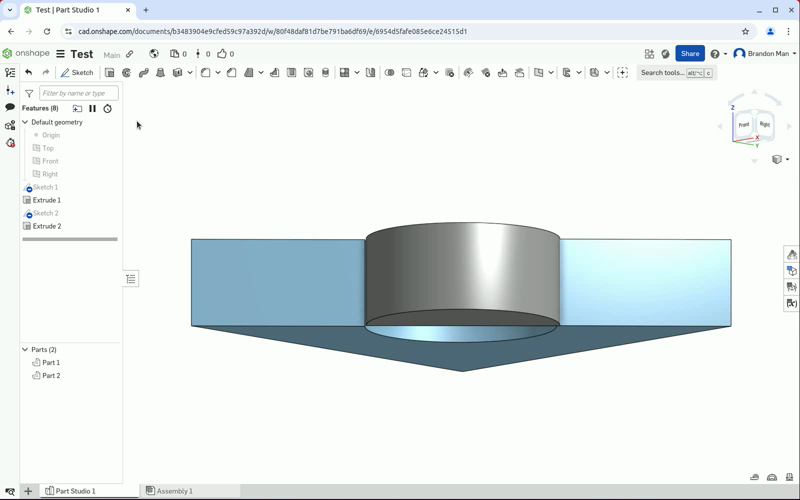
key(down, 3)
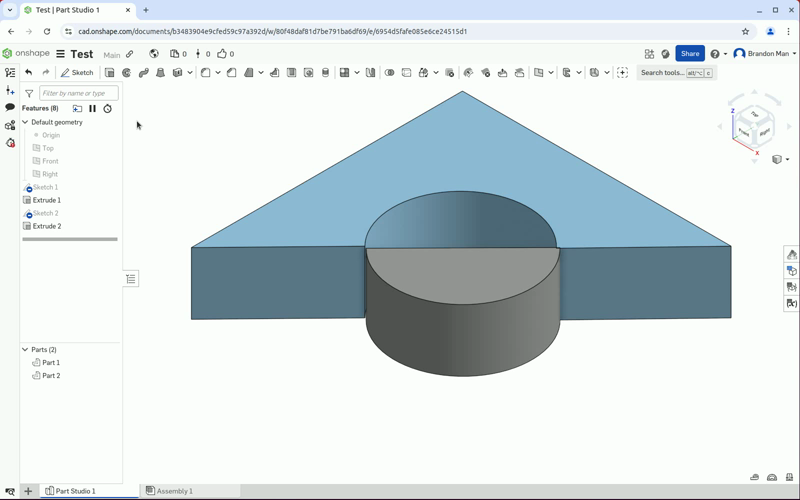
mouse_move(73, 189)
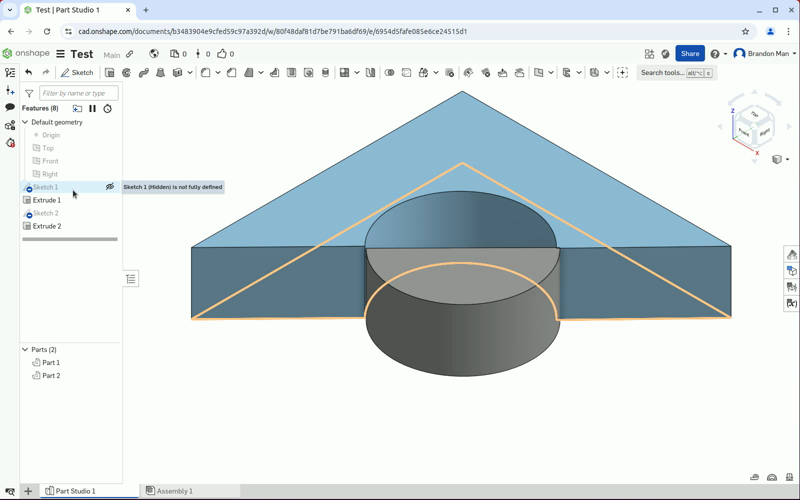
click(73, 189)